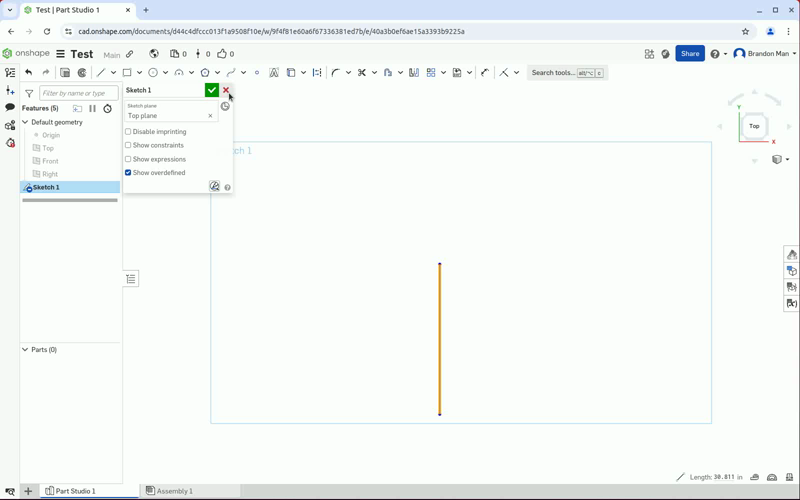
key(shift+h)
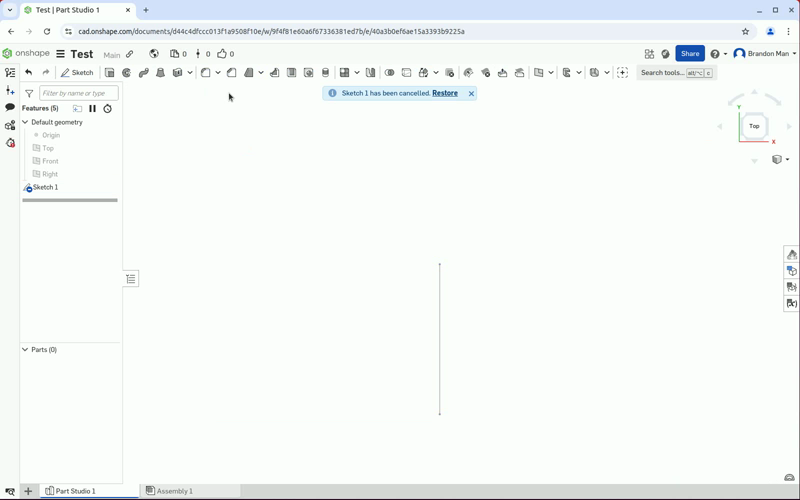
key(shift+s)
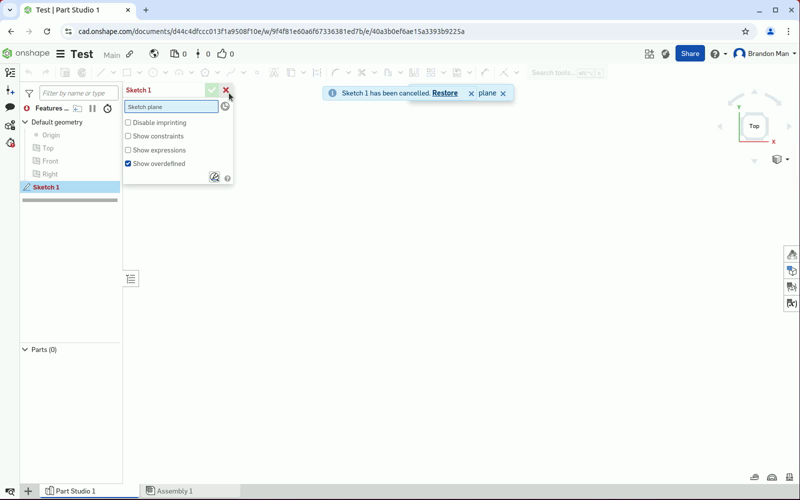
mouse_move(73, 150)
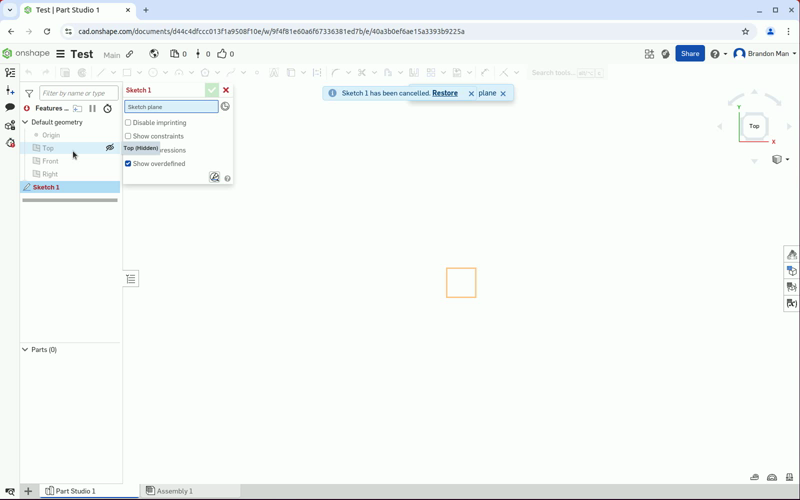
click(73, 150)
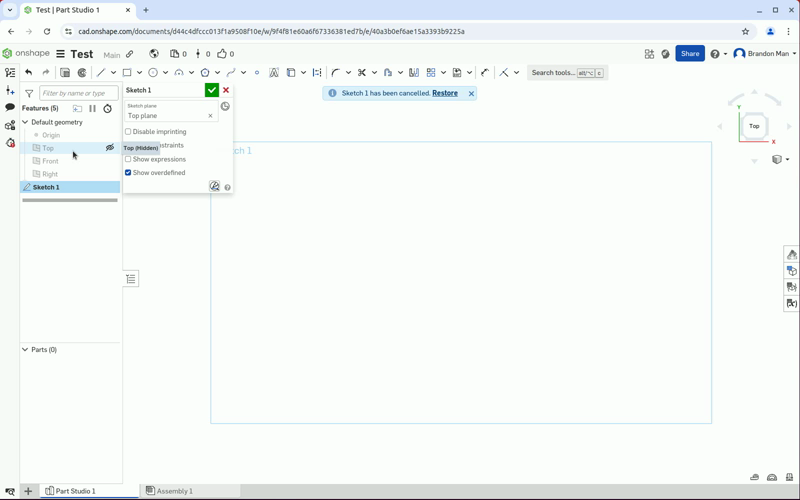
mouse_move(73, 352)
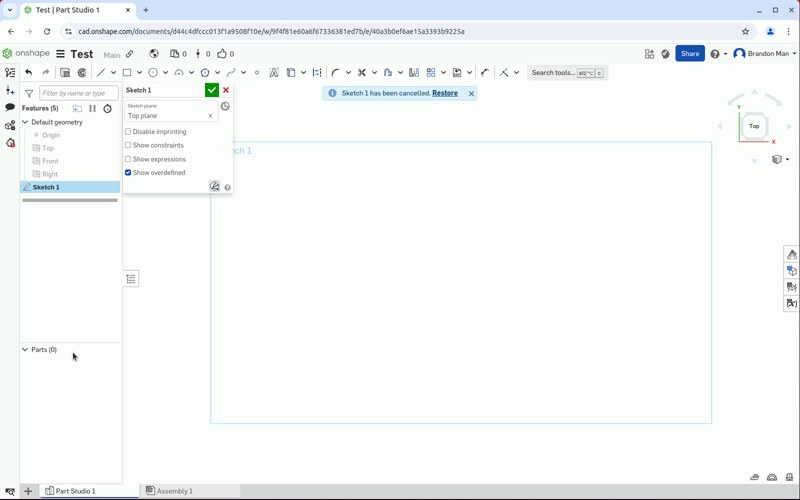
key(y)
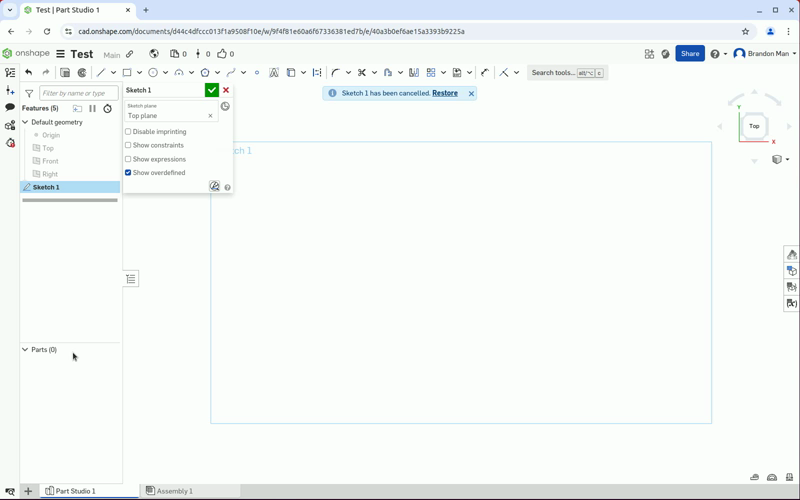
key(l)
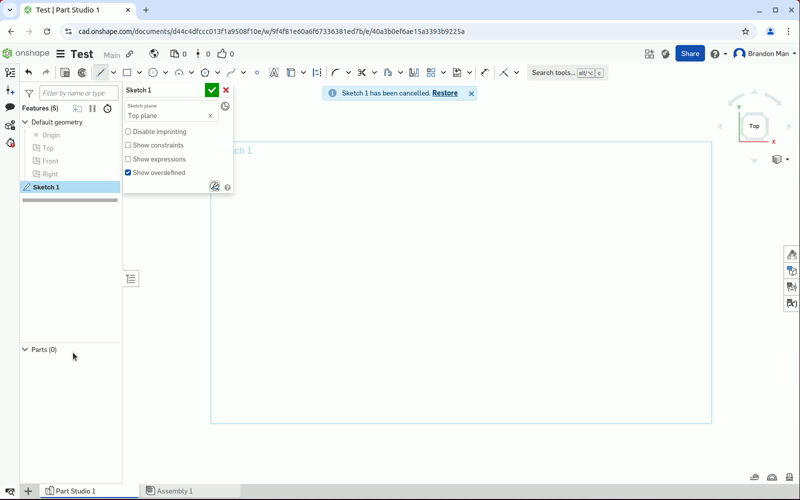
key_down(shift)
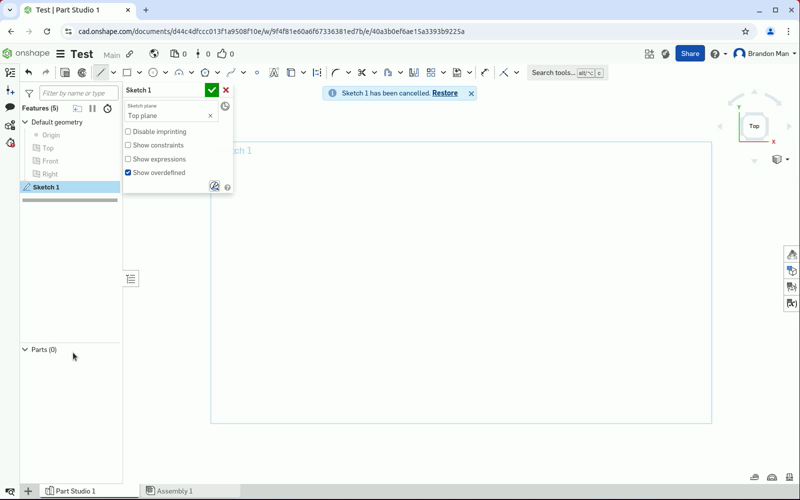
mouse_move(401, 340)
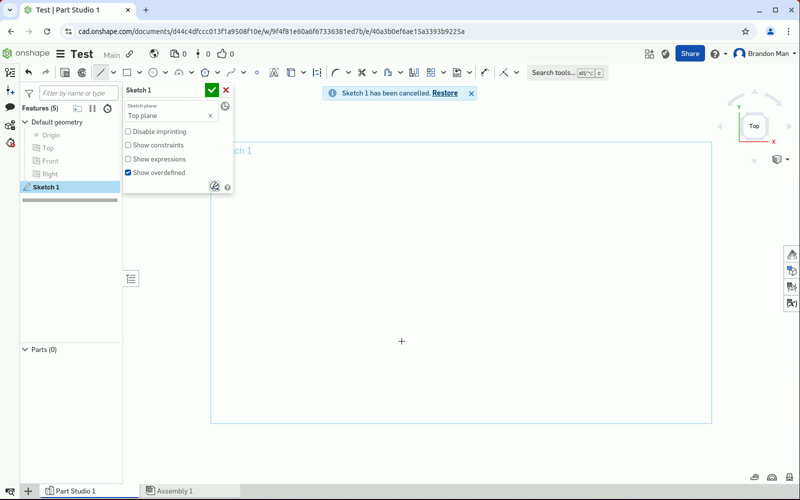
click(401, 340)
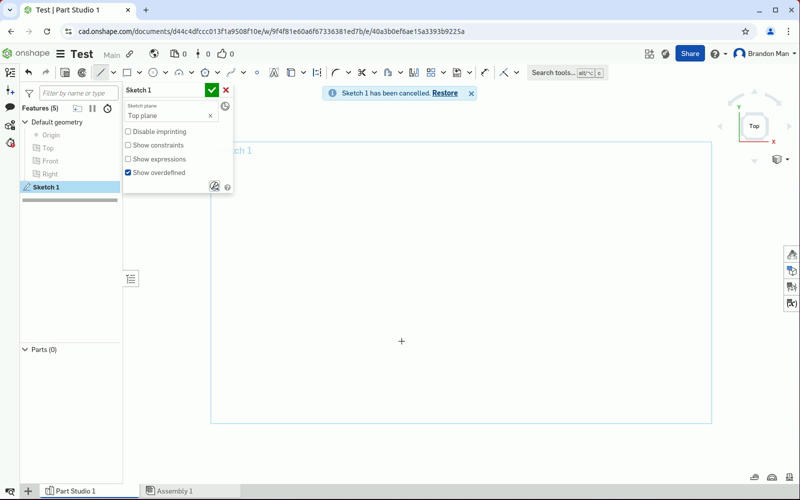
key_up(shift)
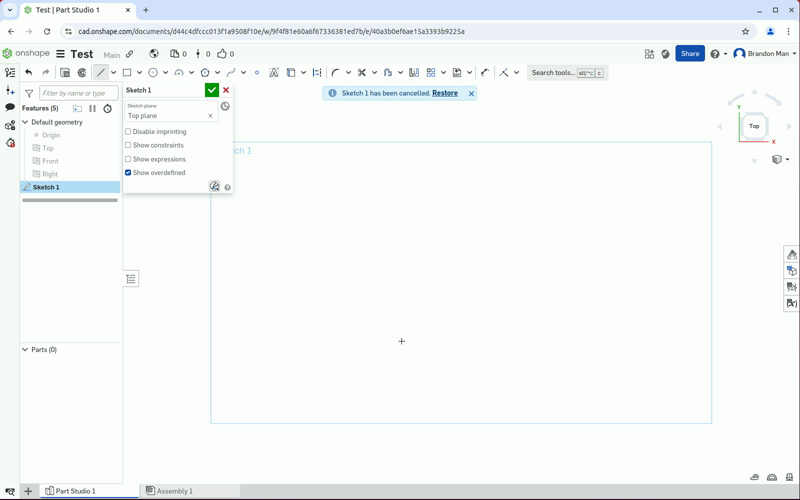
key_down(shift)
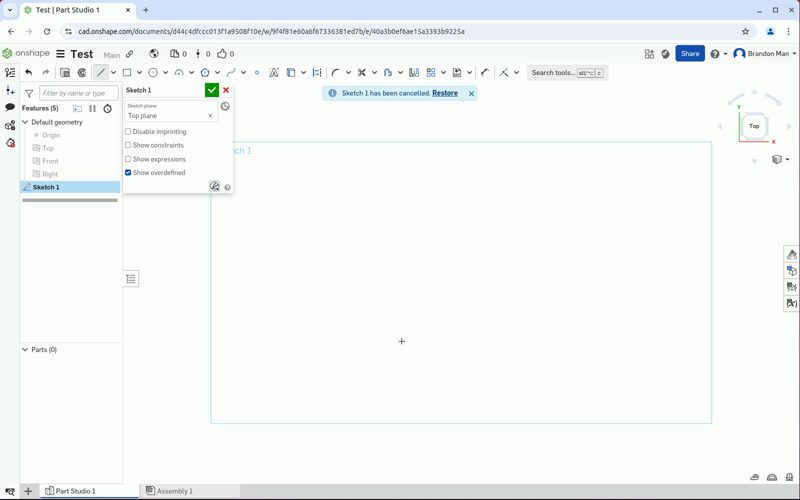
mouse_move(514, 340)
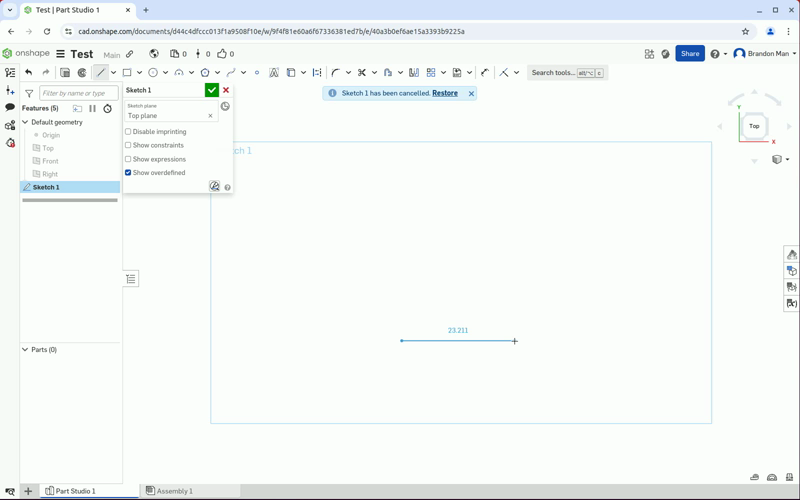
click(514, 340)
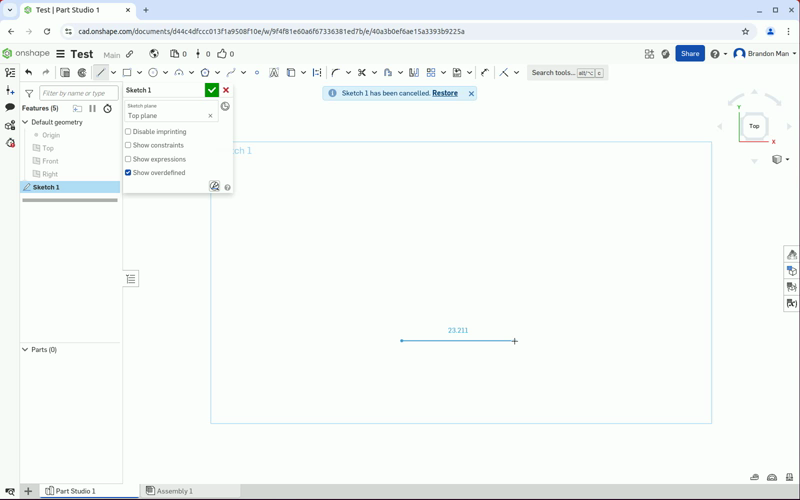
key_up(shift)
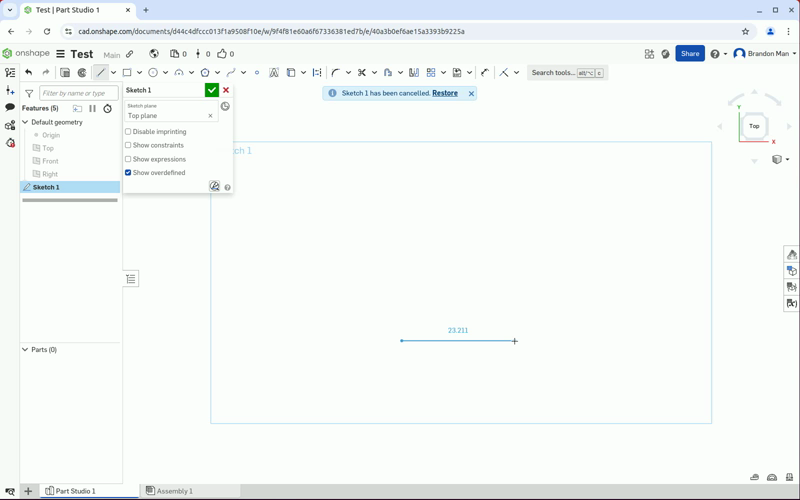
key_down(shift)
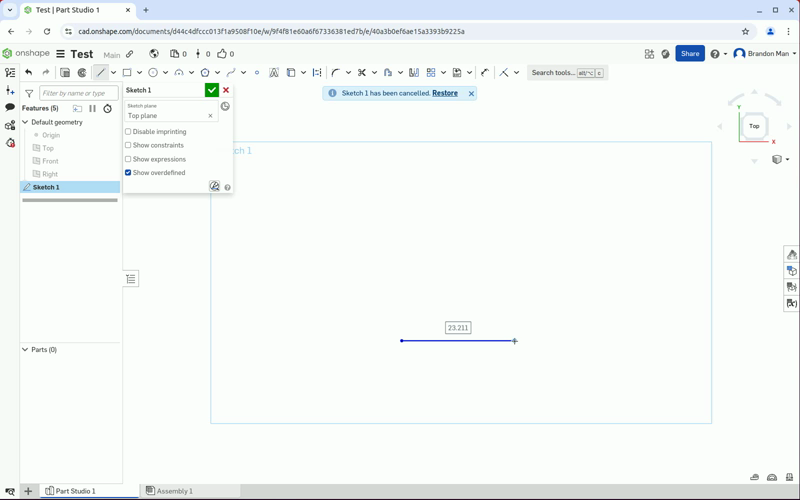
mouse_move(514, 228)
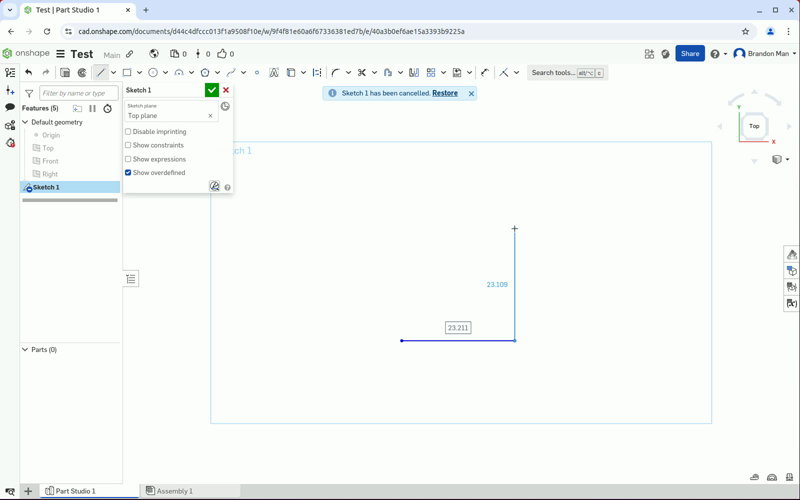
click(514, 228)
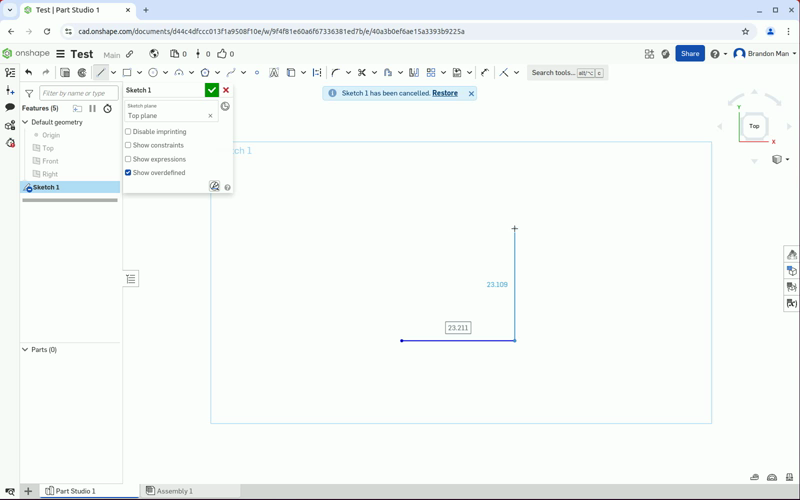
key_up(shift)
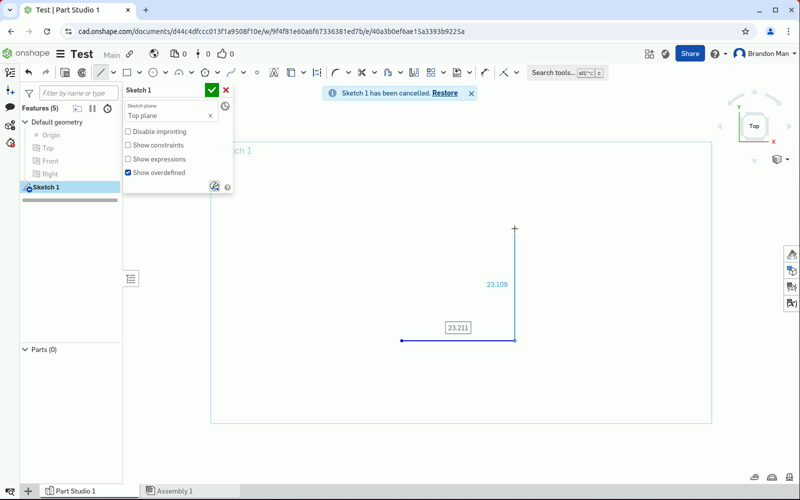
key_down(shift)
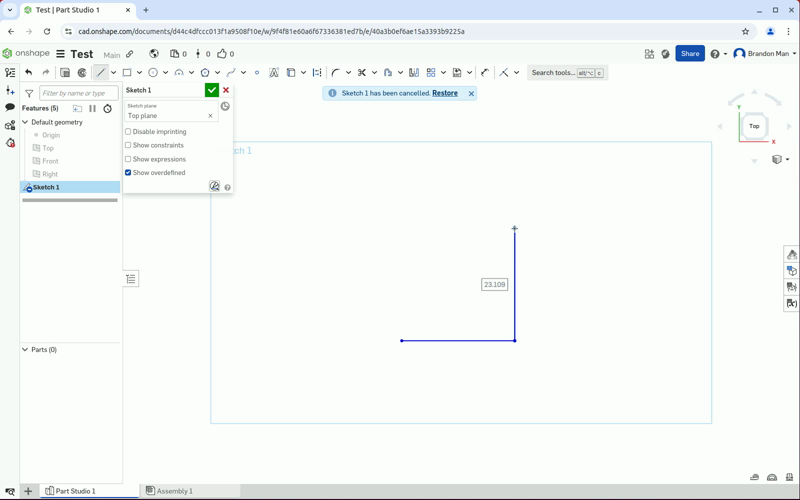
mouse_move(401, 228)
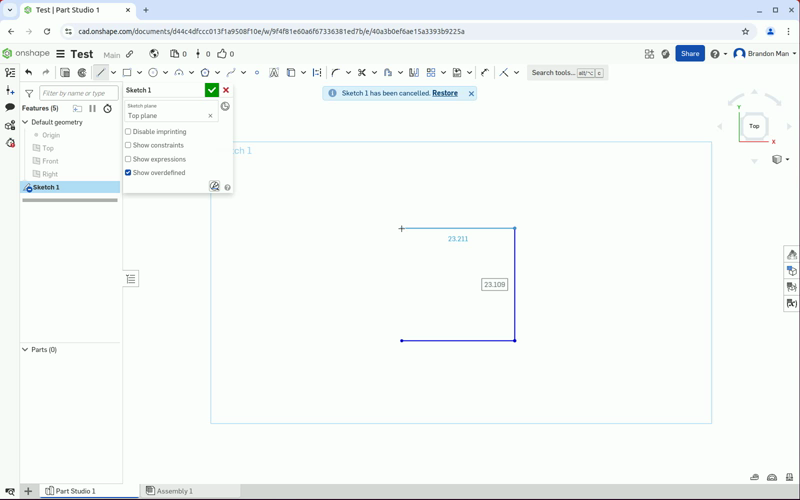
click(401, 228)
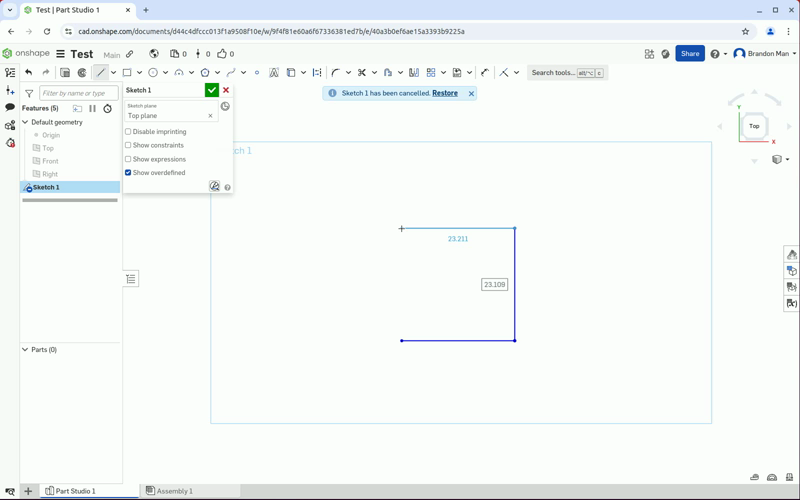
key_up(shift)
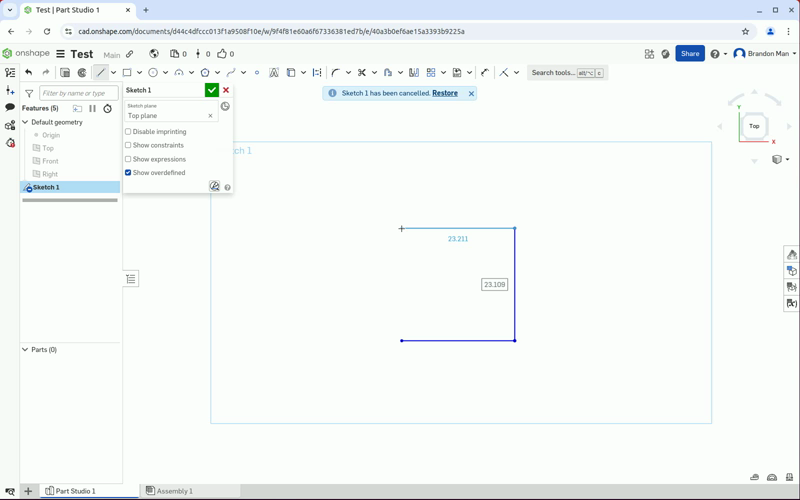
key_down(shift)
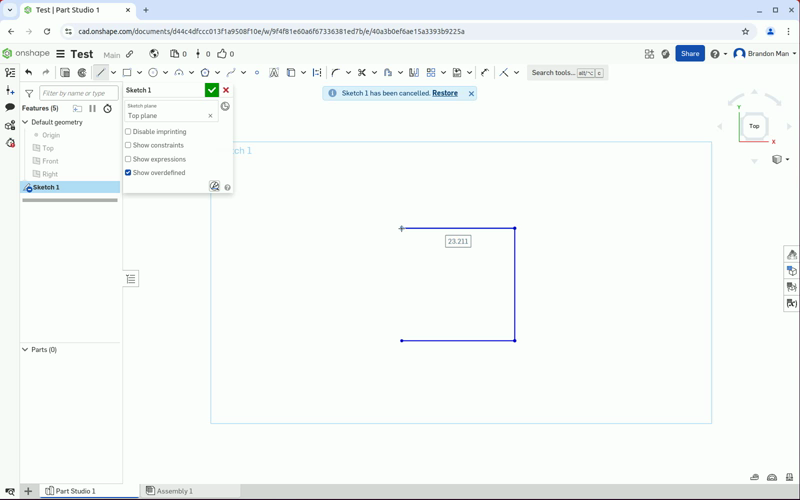
mouse_move(401, 340)
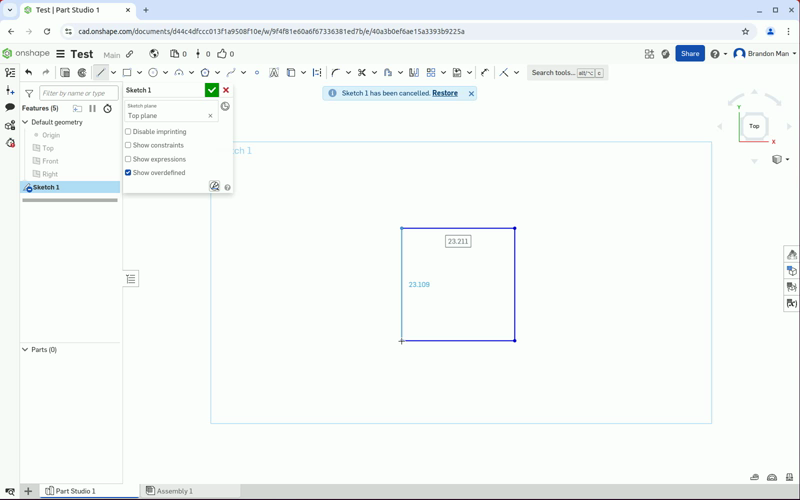
key_up(shift)
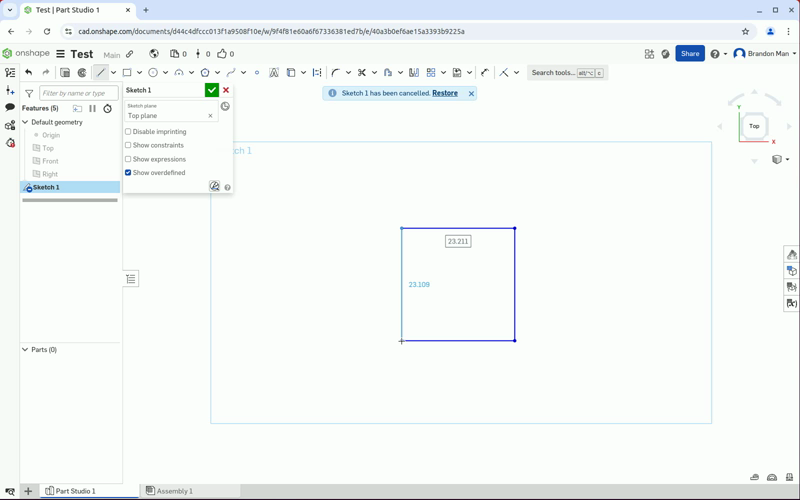
click(401, 340)
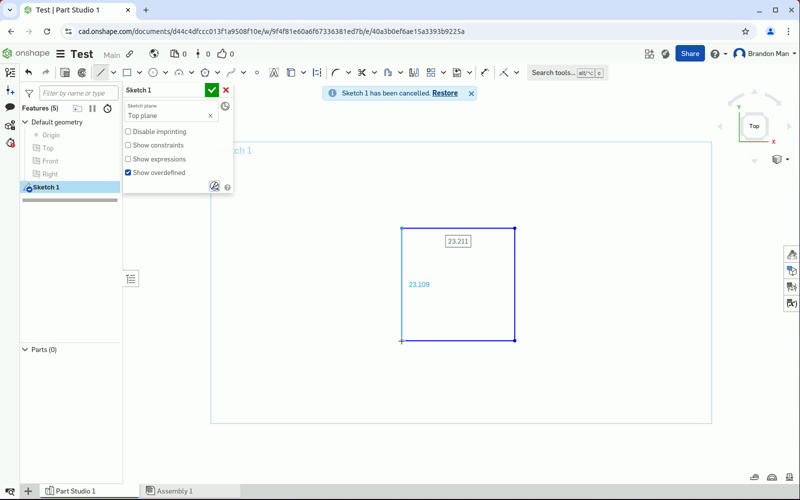
key(esc)
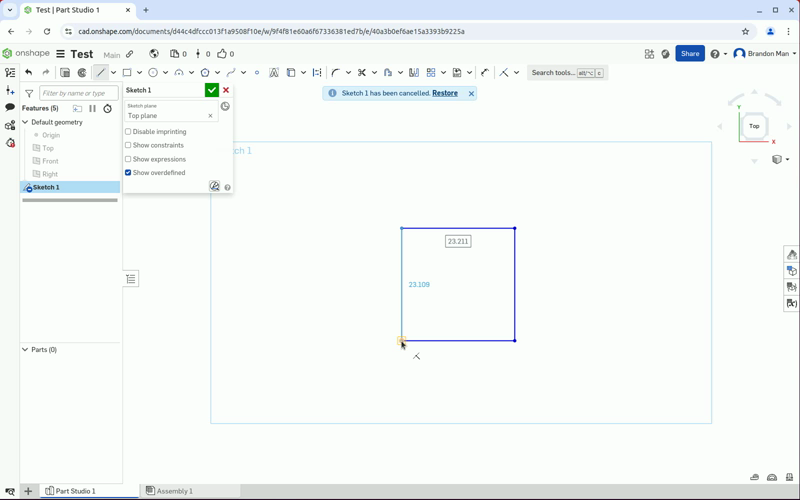
mouse_move(478, 261)
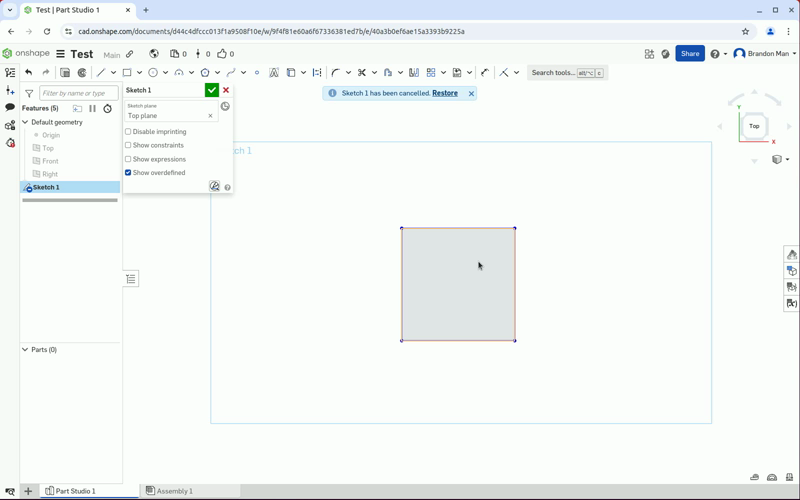
click(478, 261)
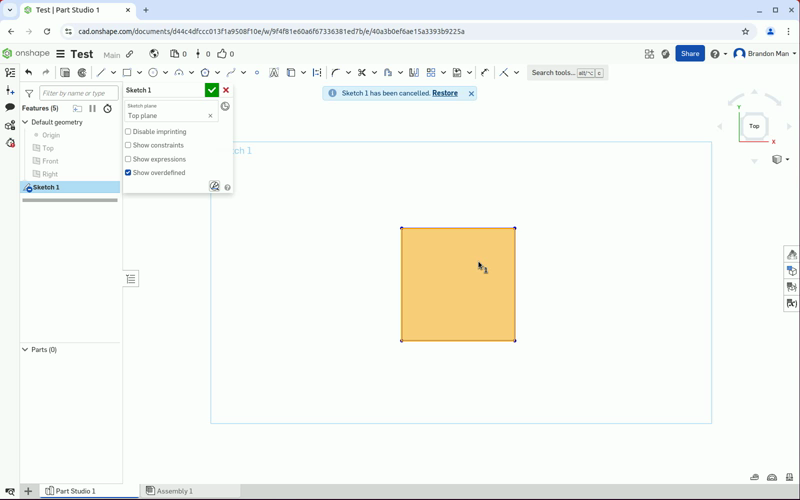
mouse_move(73, 352)
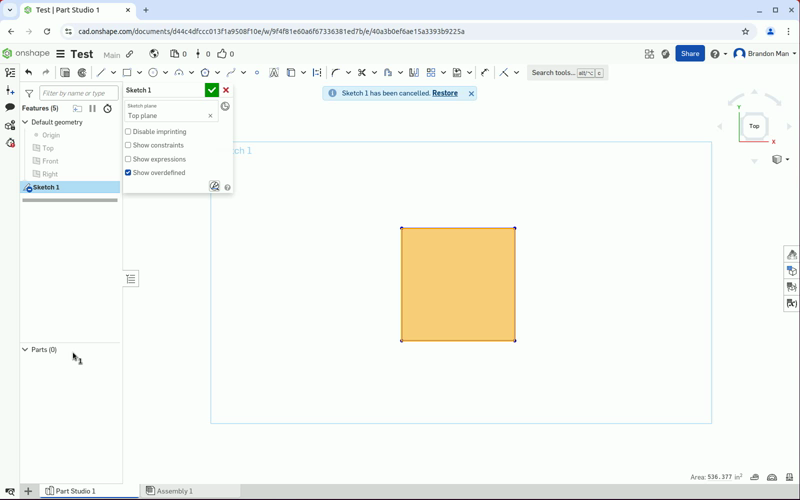
key(shift+y)
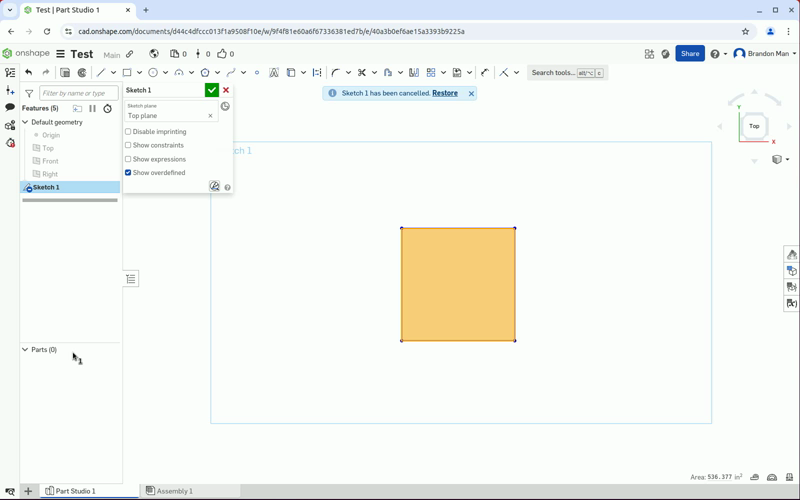
key(shift+e)
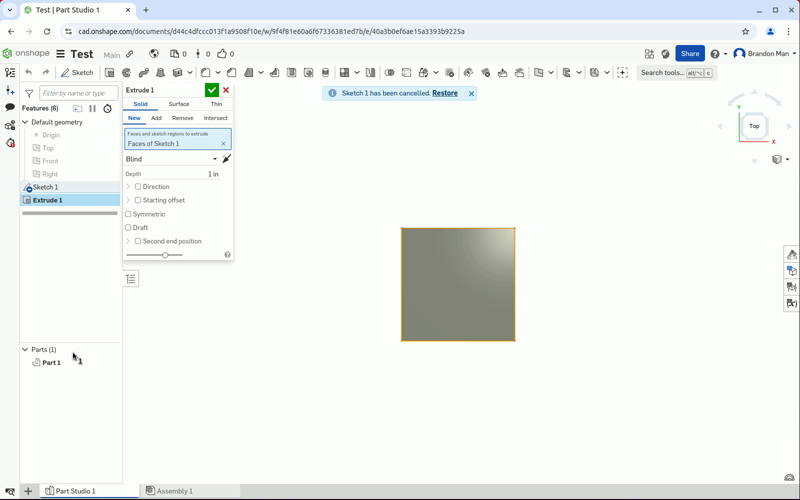
mouse_move(143, 106)
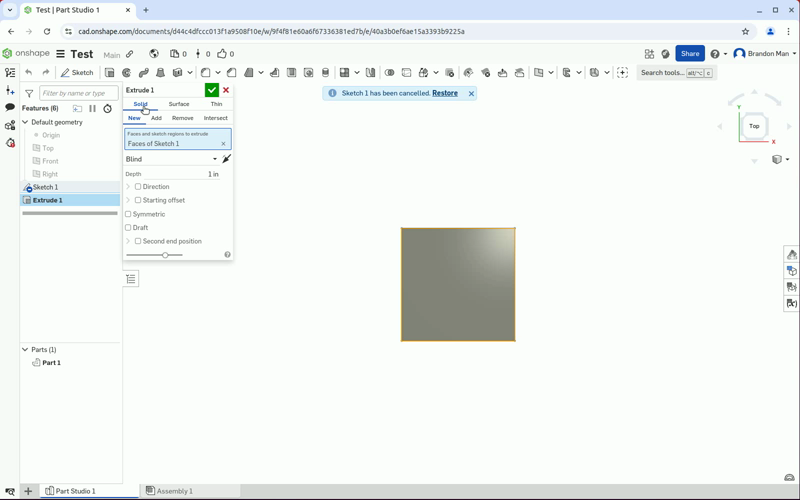
click(143, 106)
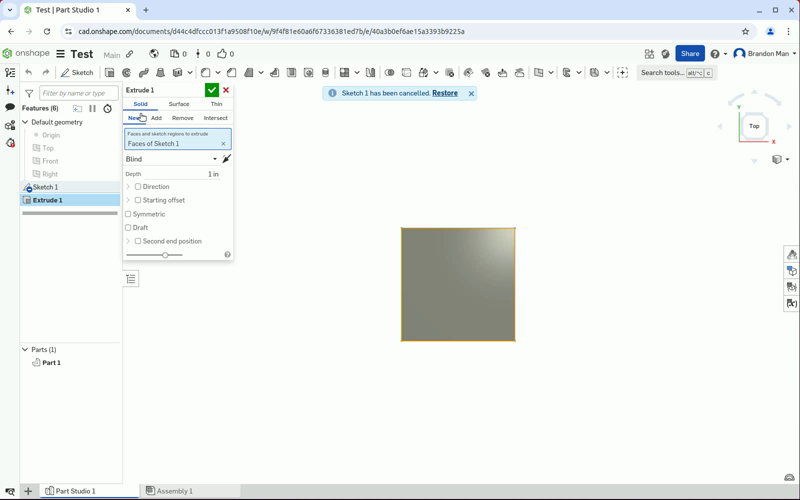
mouse_move(137, 120)
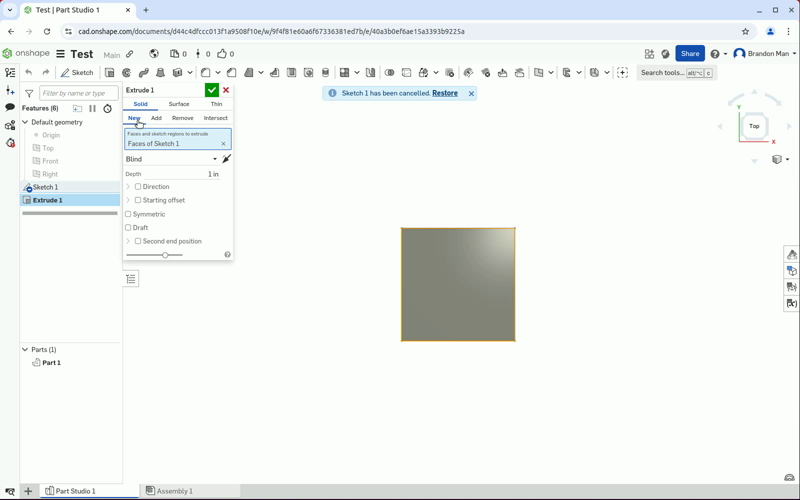
click(137, 120)
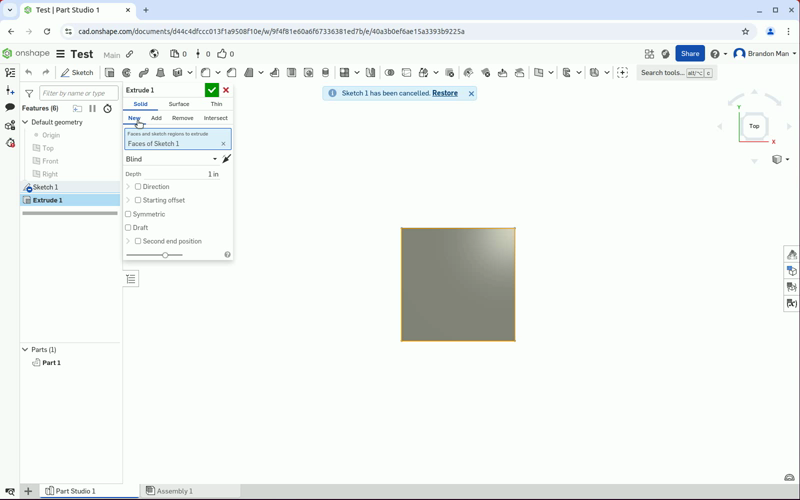
key(tab, 4)
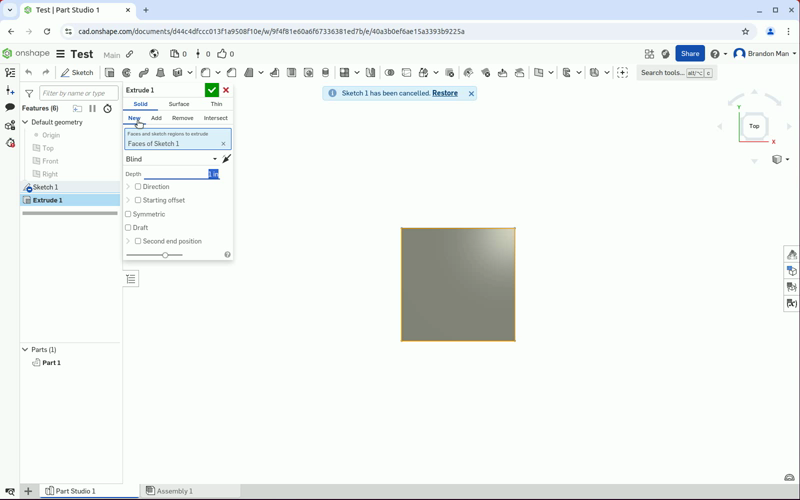
text(23.108)
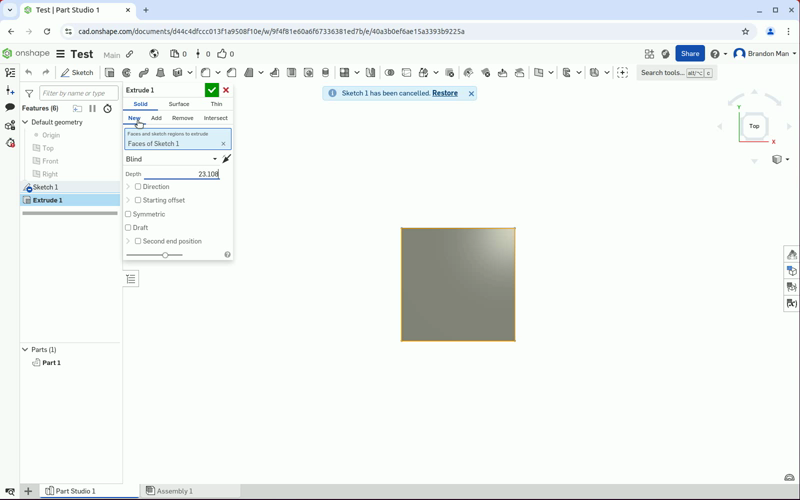
key(enter)
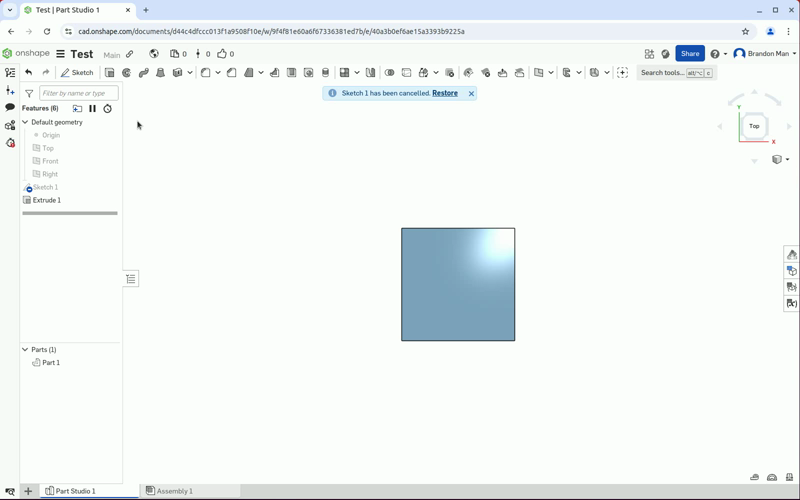
key(shift+h)
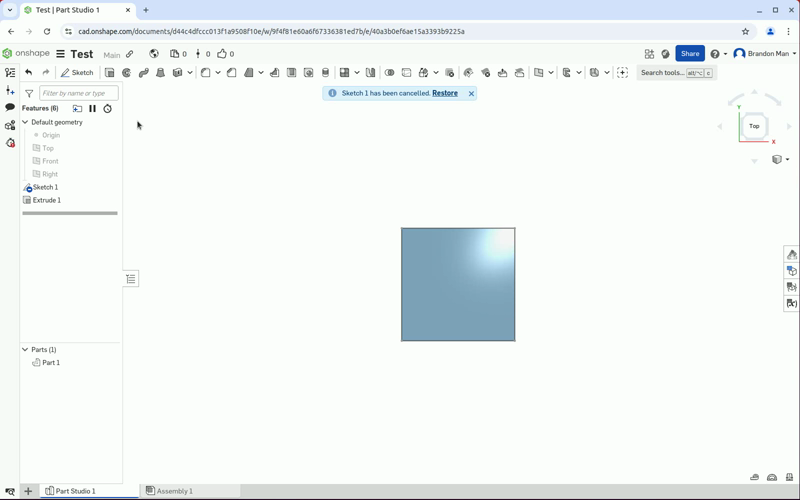
key(shift+h)
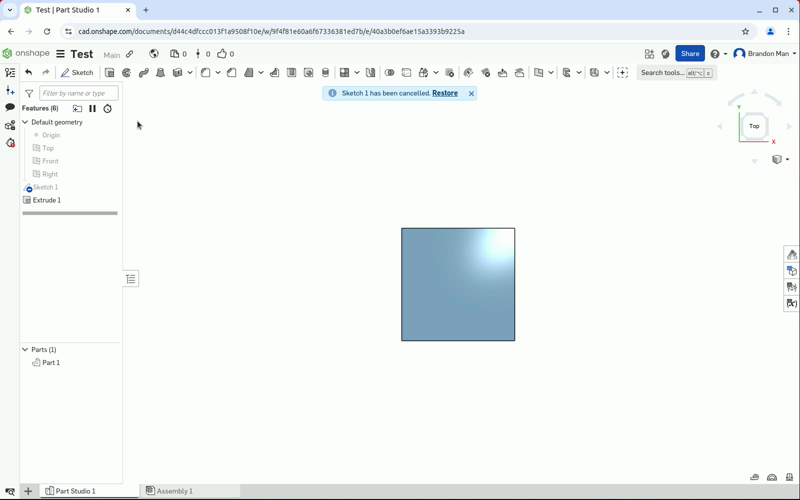
mouse_move(73, 189)
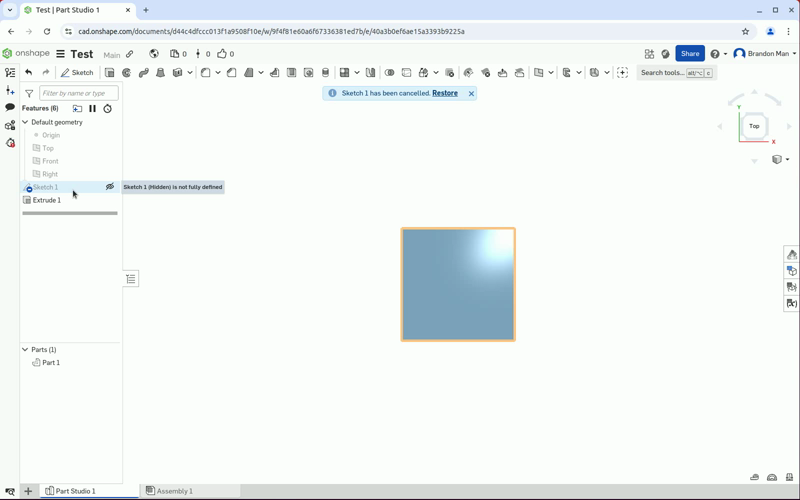
click(73, 189)
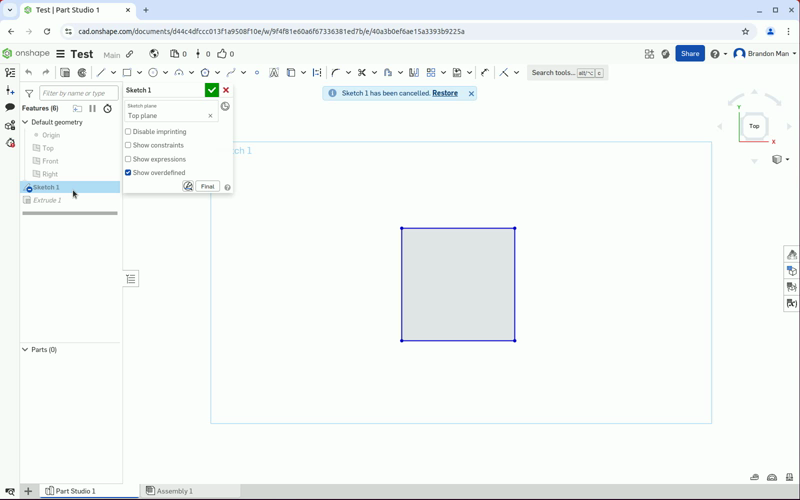
mouse_move(229, 92)
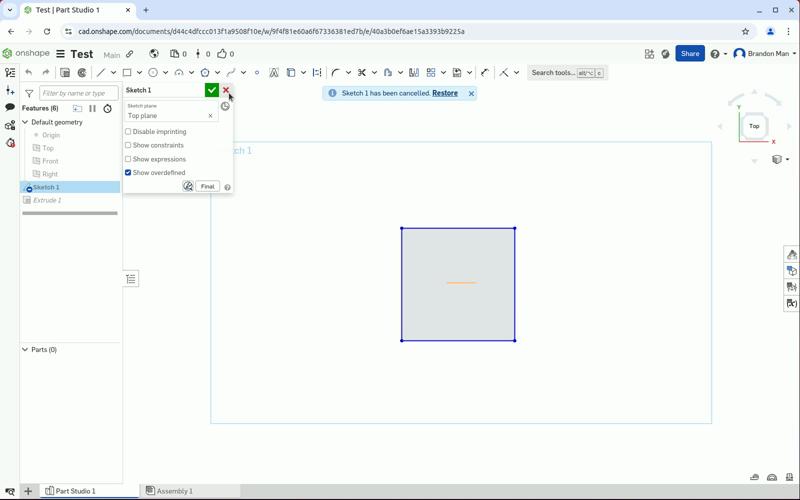
click(229, 92)
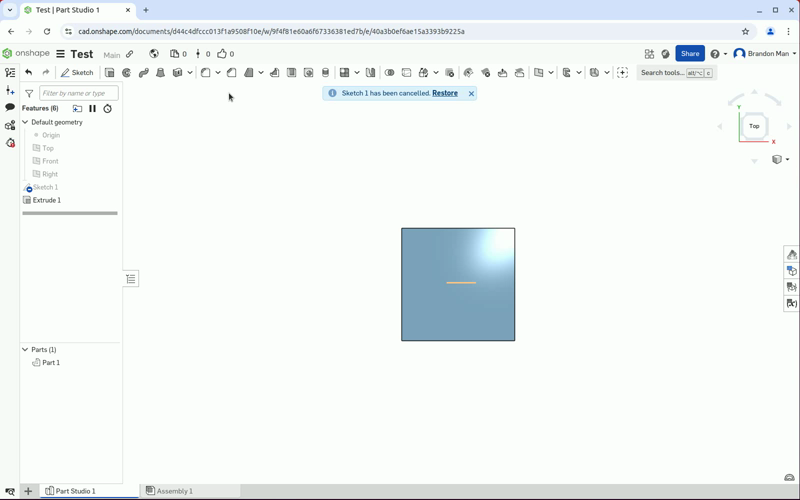
mouse_move(541, 75)
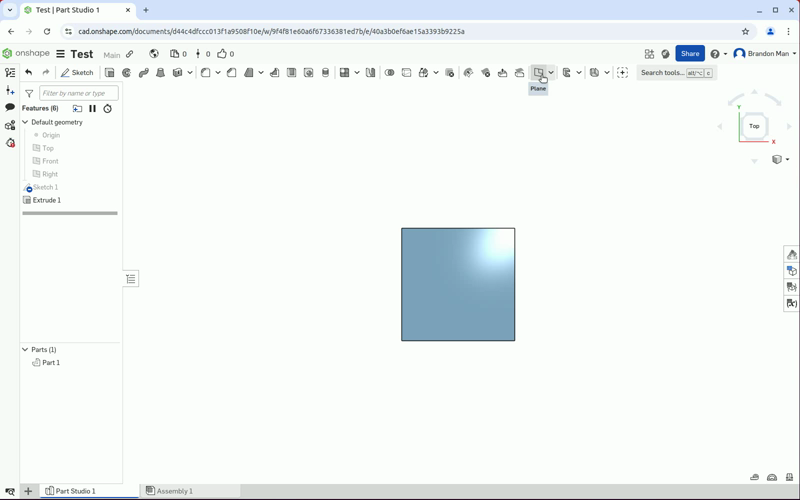
click(541, 75)
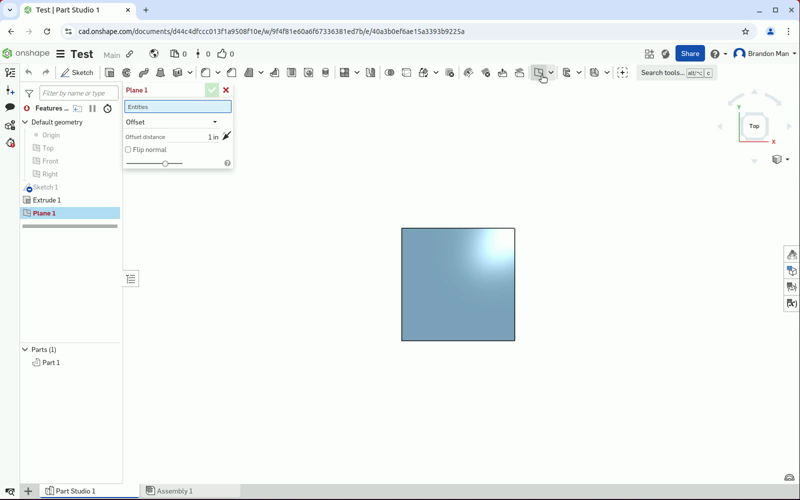
mouse_move(73, 150)
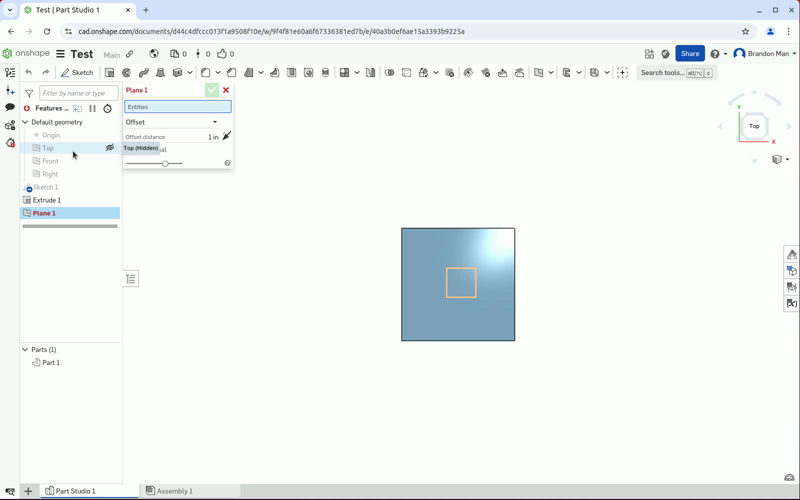
click(73, 150)
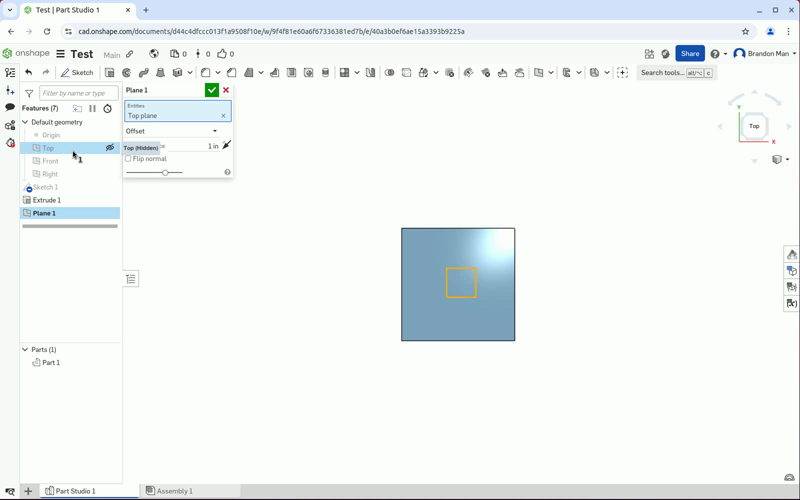
key(tab, 2)
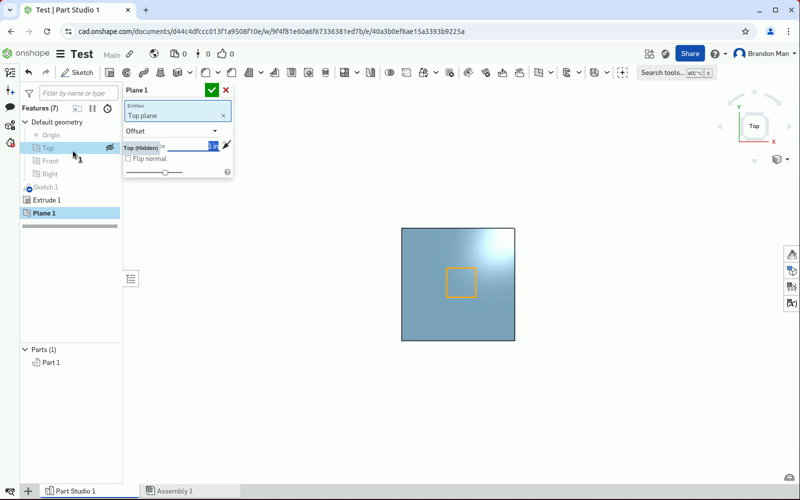
text(23.108)
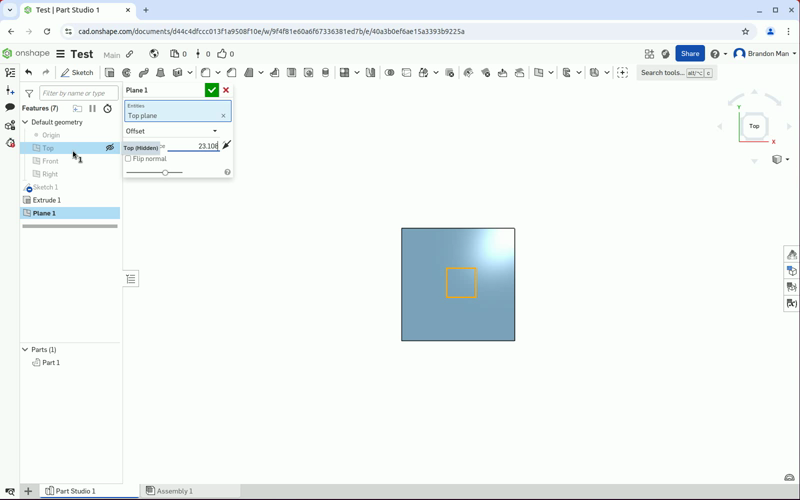
key(enter, 2)
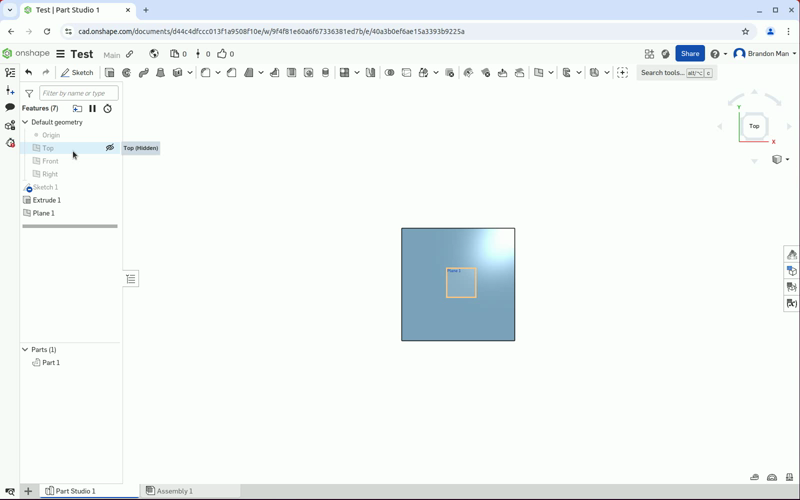
key(shift+s)
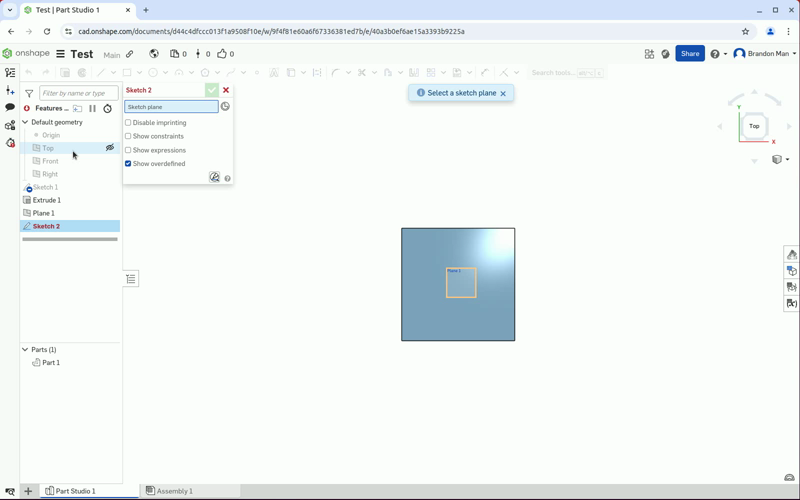
mouse_move(73, 215)
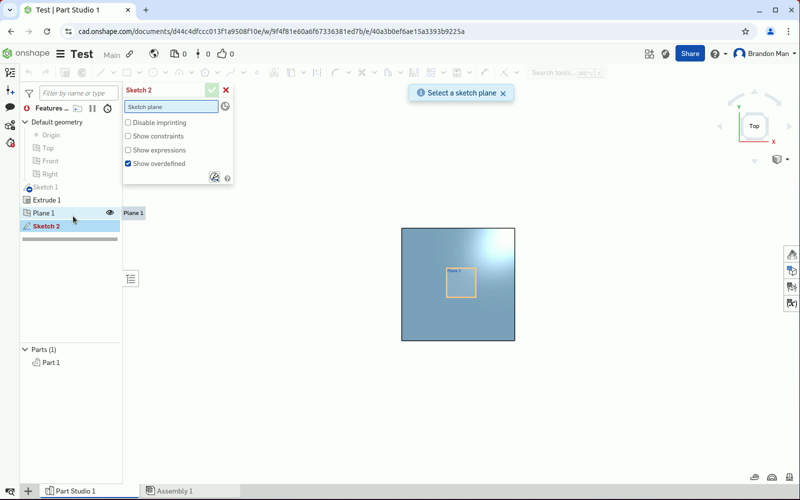
click(73, 215)
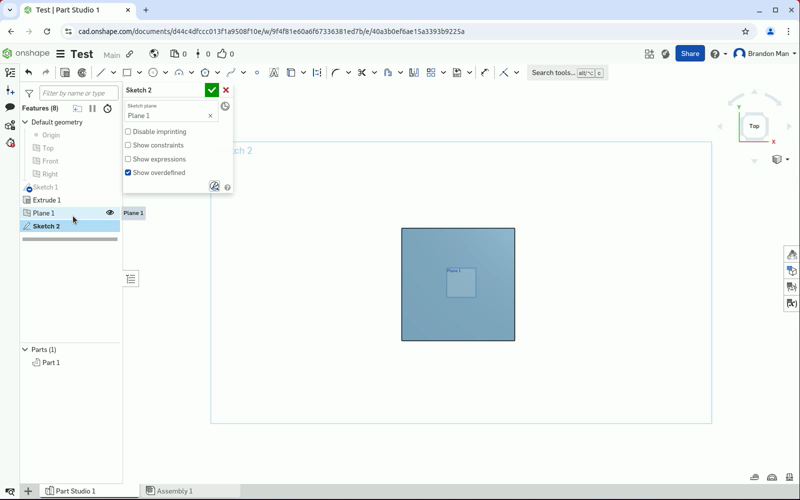
mouse_move(73, 352)
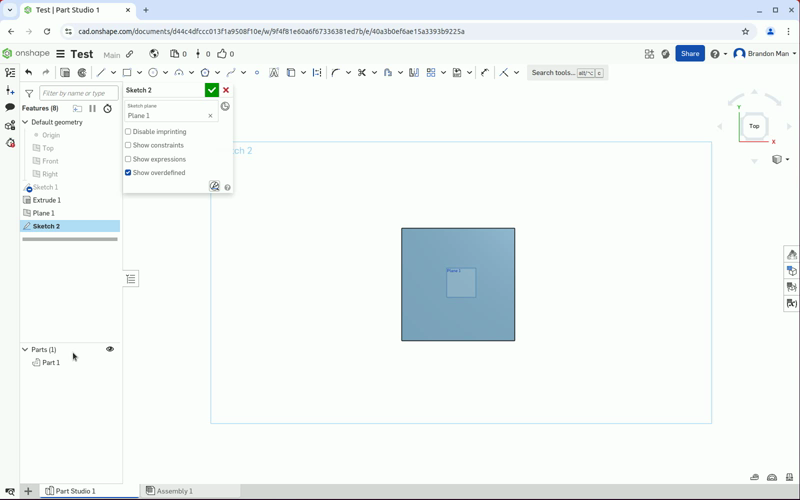
key(y)
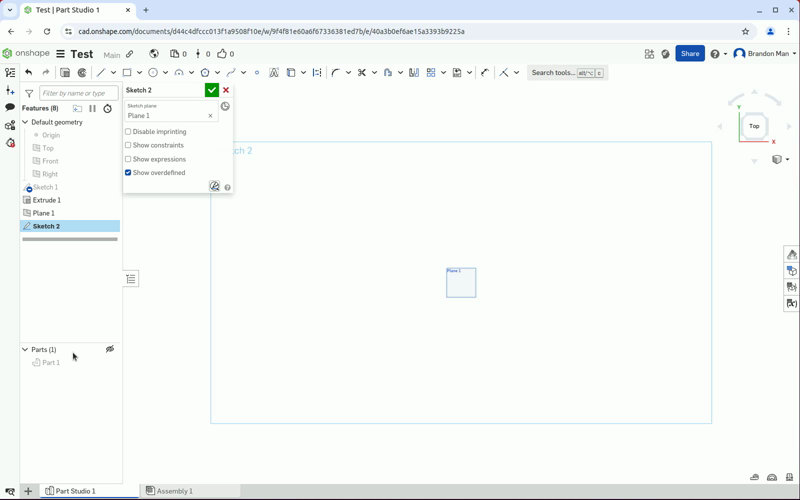
key(c)
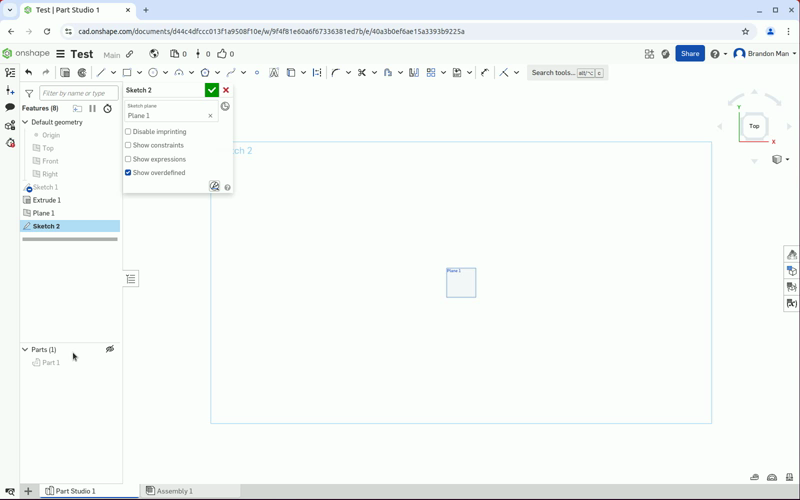
key_down(shift)
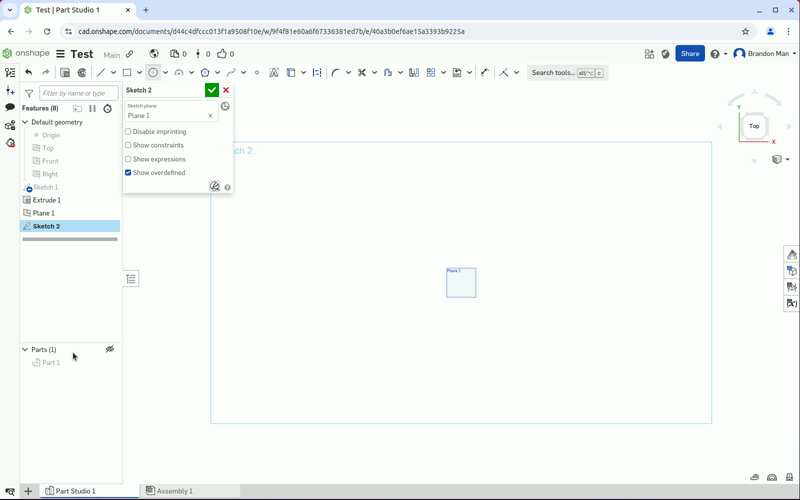
mouse_move(459, 273)
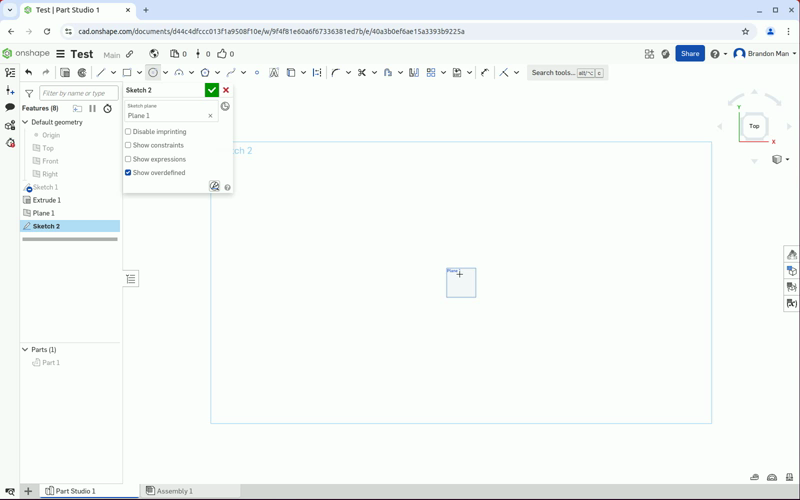
click(459, 273)
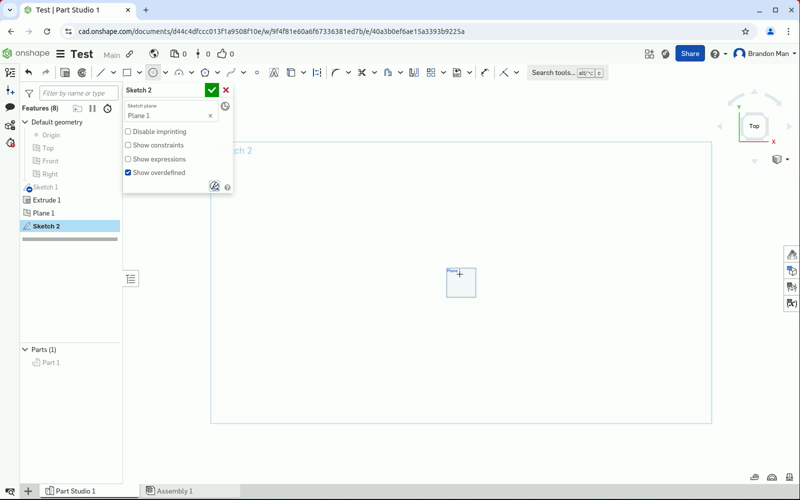
key_up(shift)
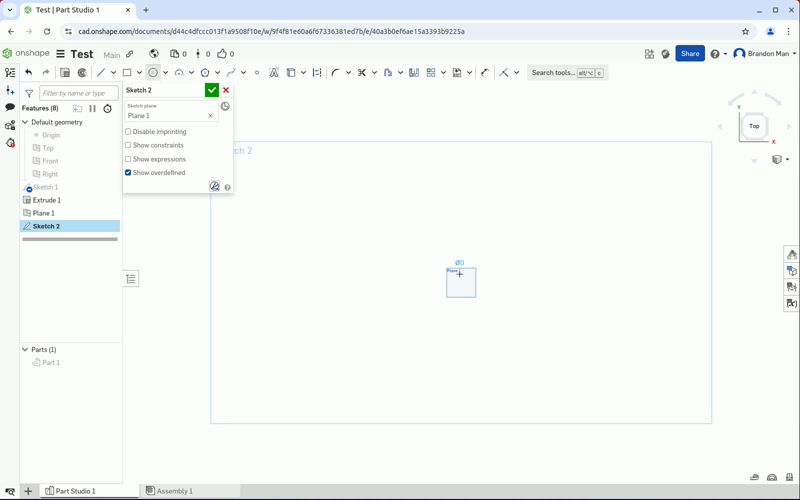
mouse_move(497, 273)
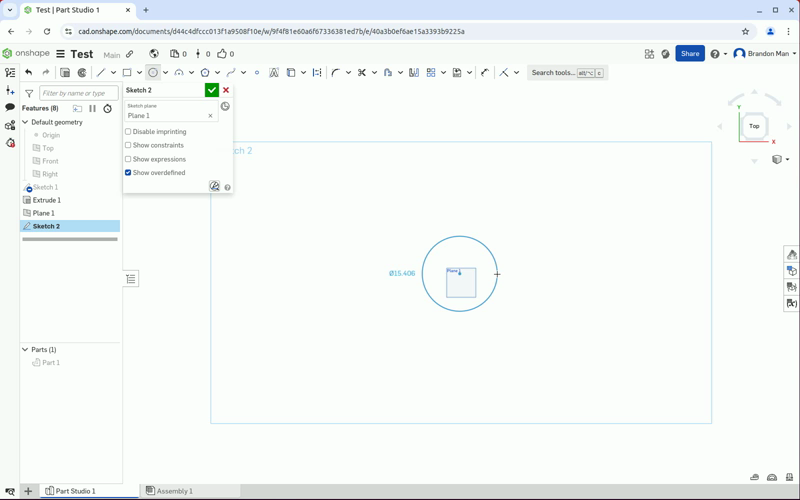
click(497, 273)
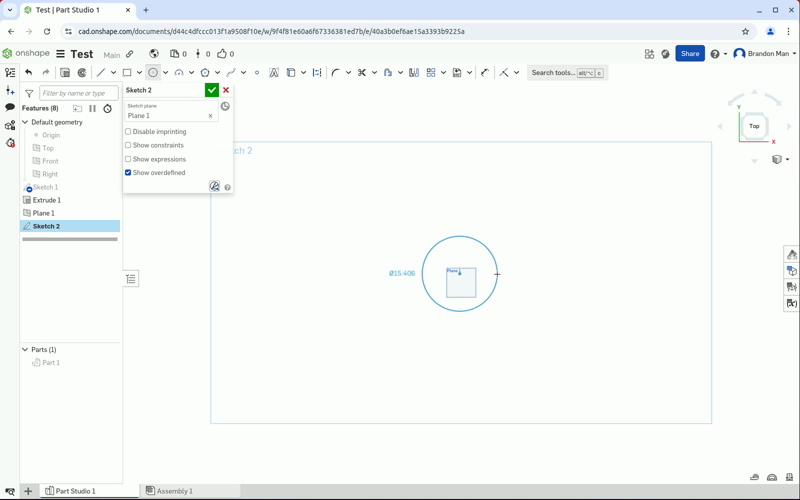
key(esc)
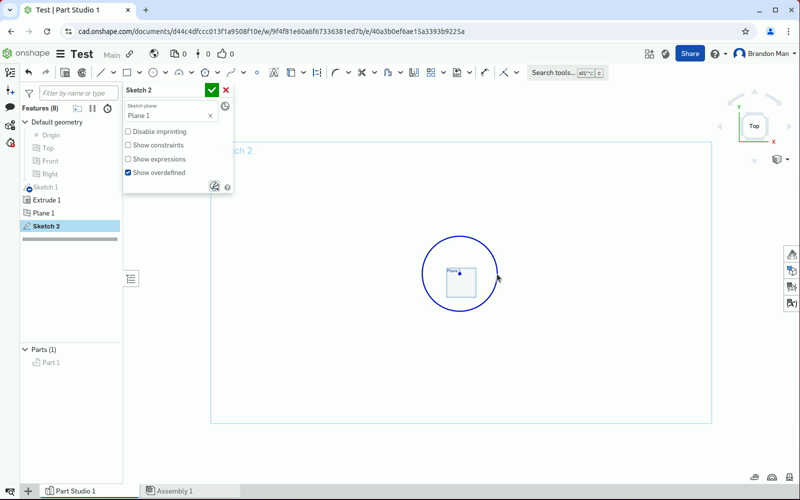
mouse_move(460, 264)
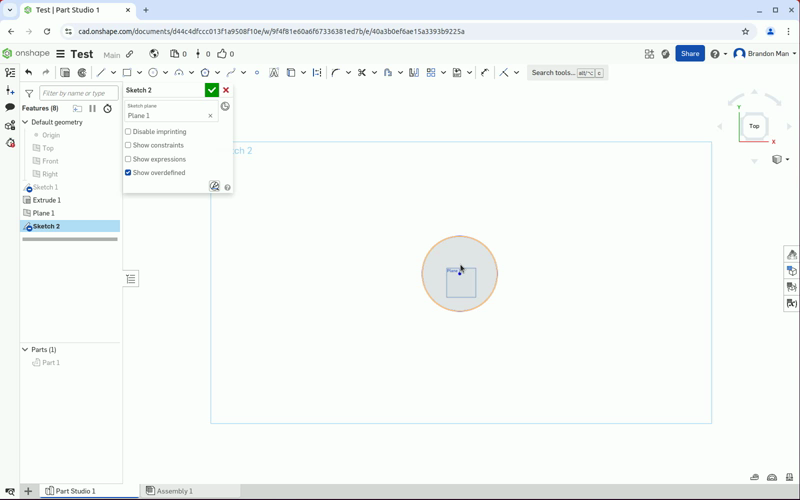
click(460, 264)
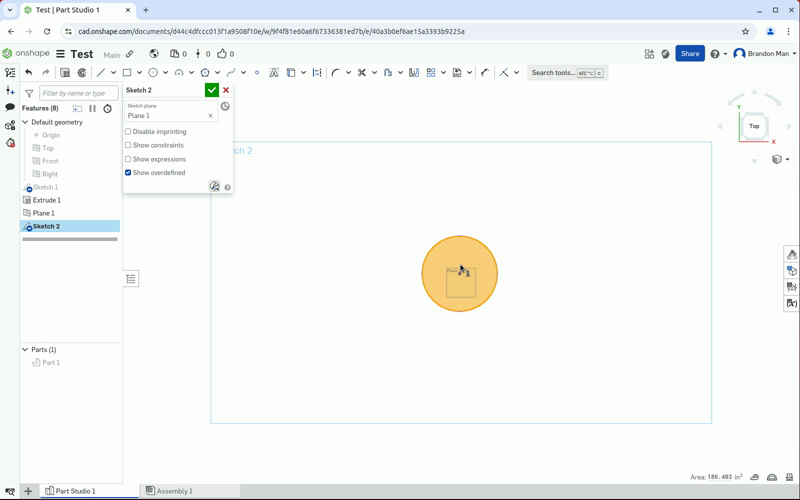
mouse_move(73, 352)
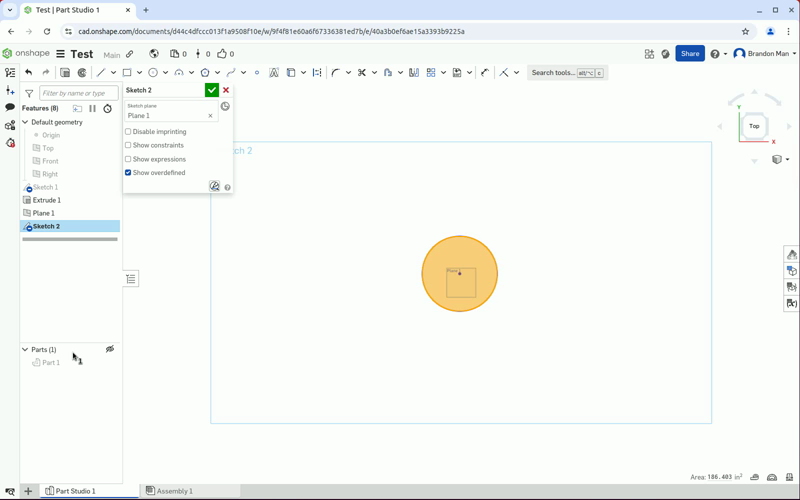
key(shift+y)
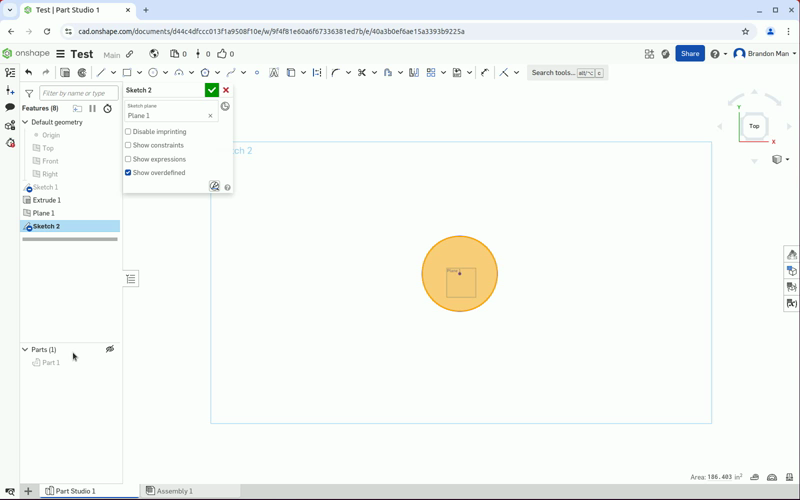
key(shift+e)
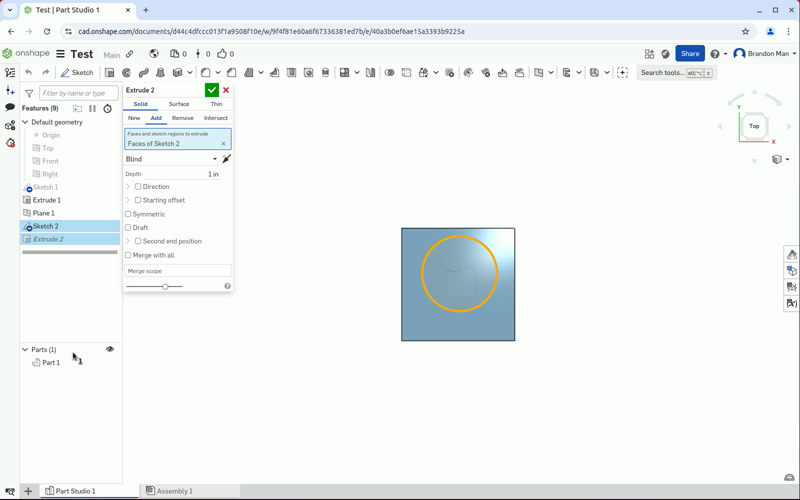
mouse_move(143, 106)
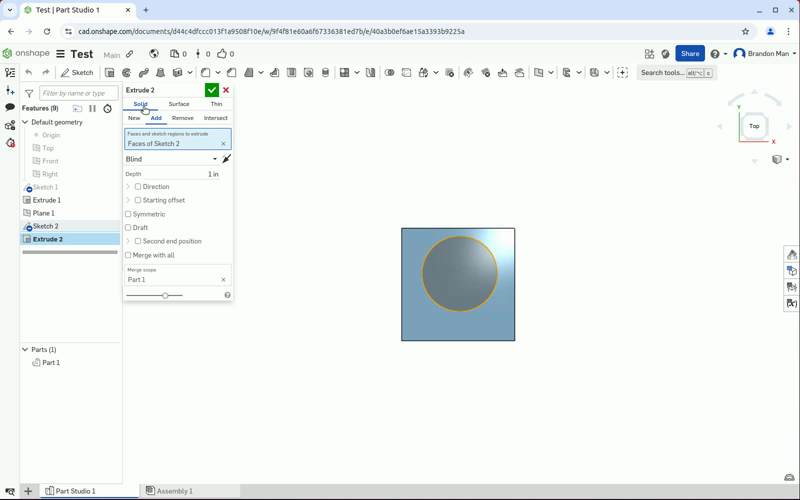
click(143, 106)
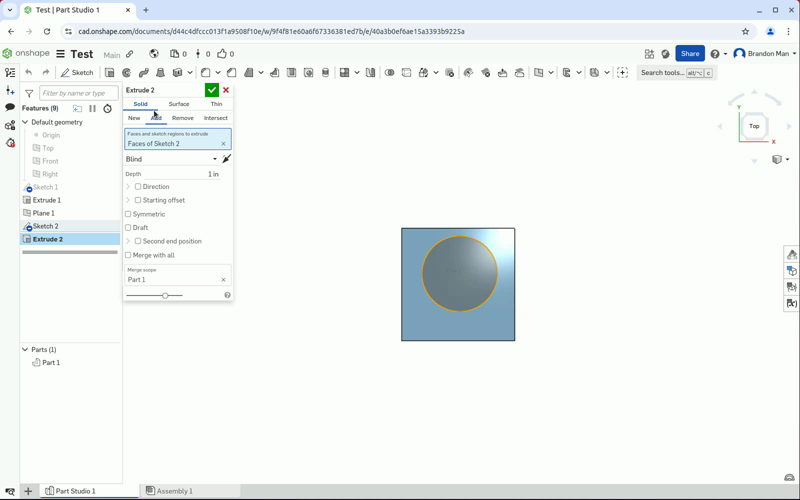
mouse_move(186, 120)
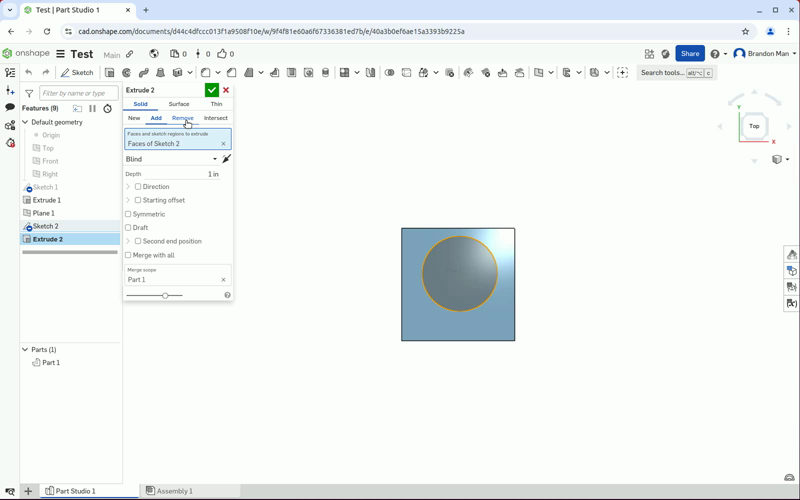
click(186, 120)
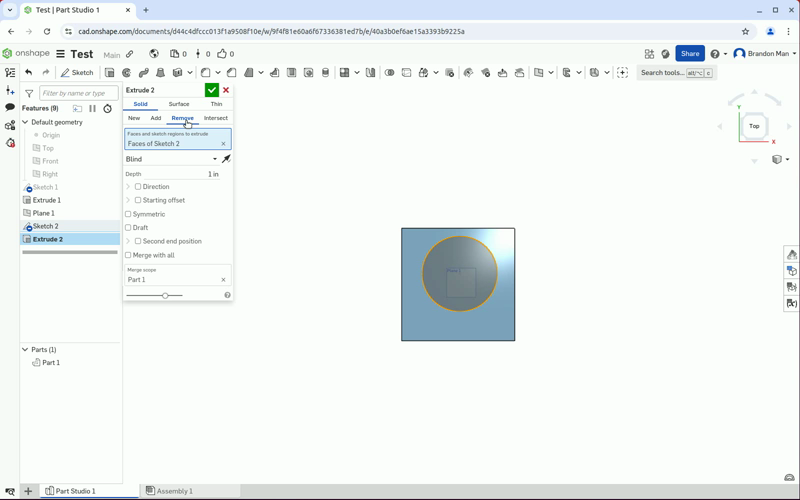
key(tab, 4)
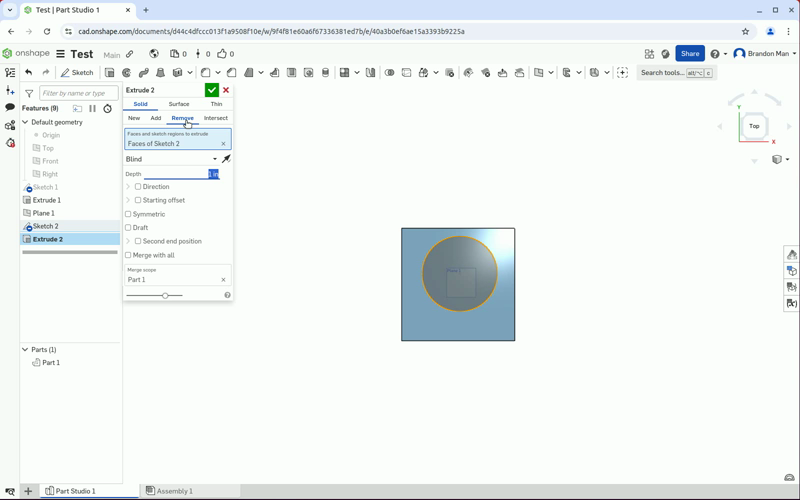
text(23.108)
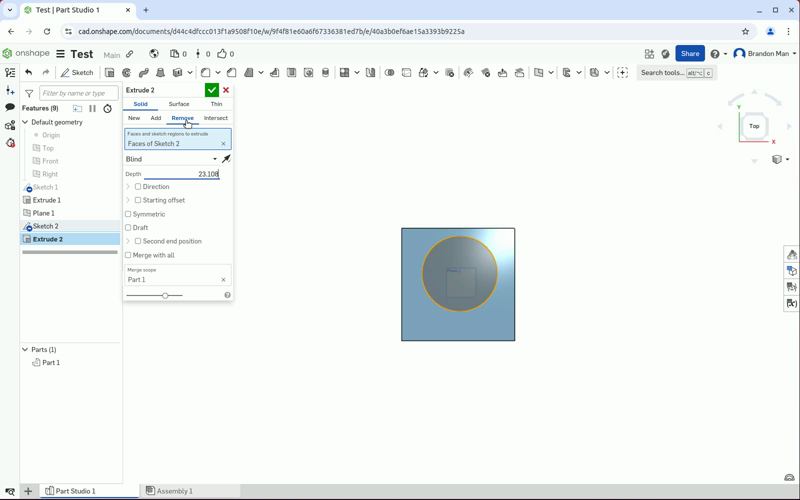
key(tab, 6)
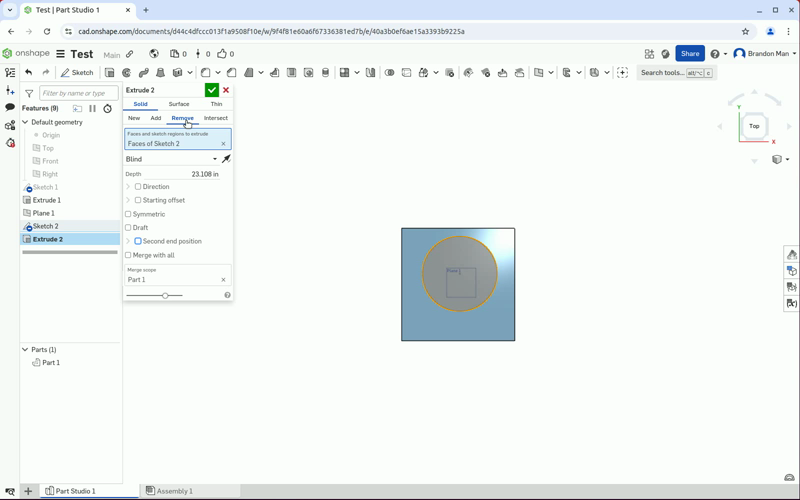
key(space)
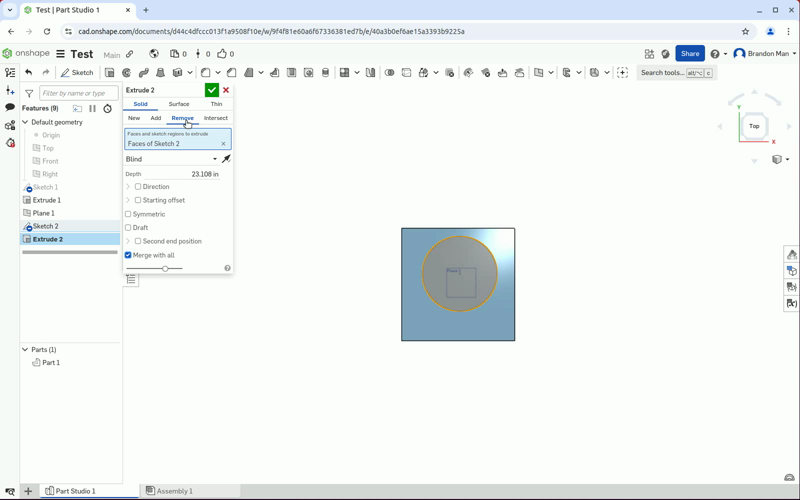
key(enter)
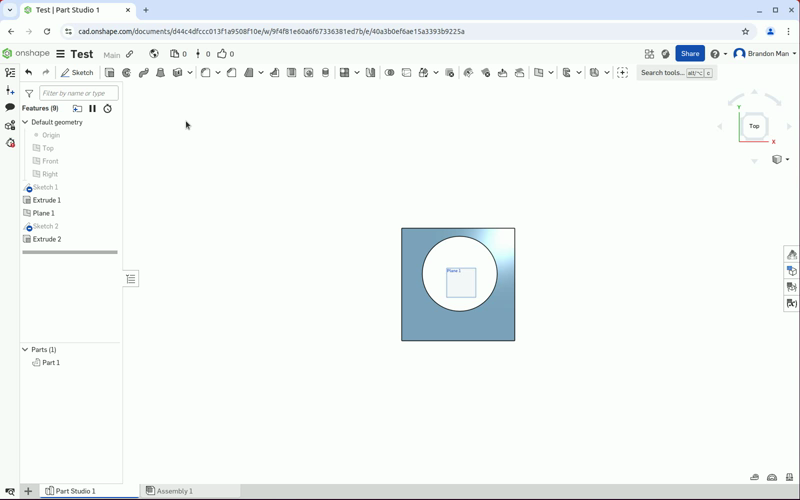
key(shift+h)
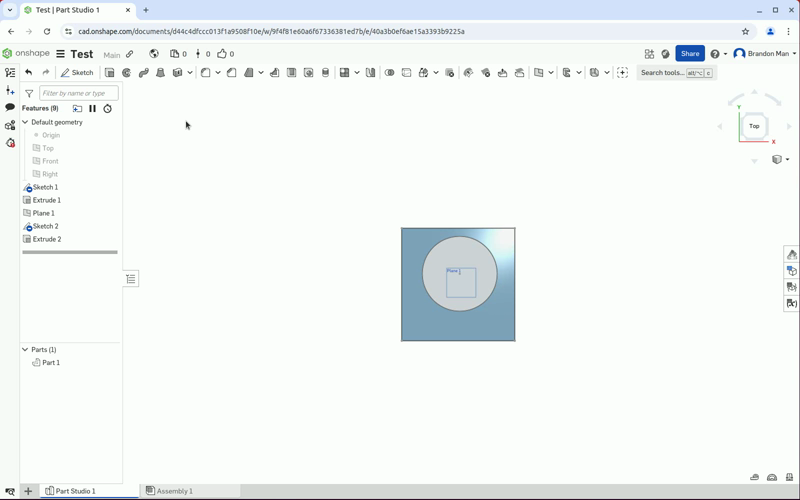
key(shift+h)
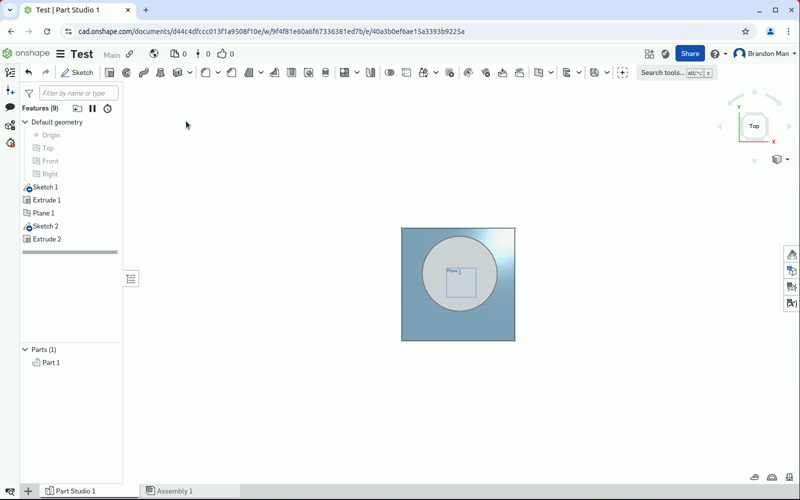
key(shift+7)
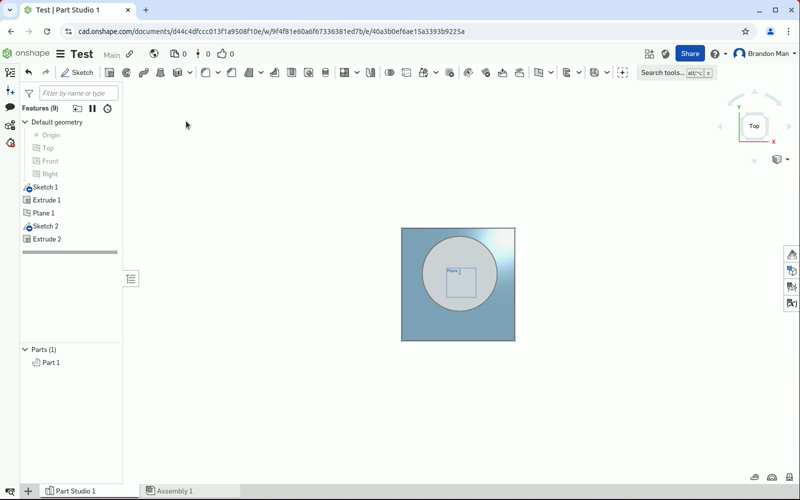
key(up, 3)
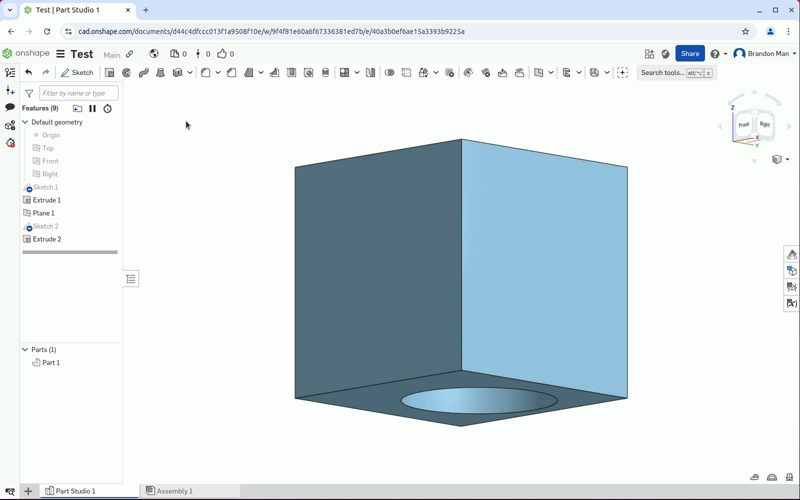
key(left, 3)
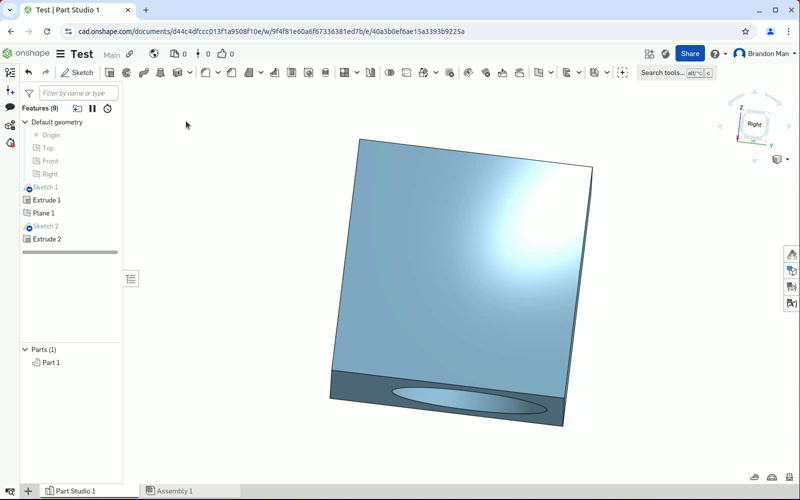
key(right, 3)
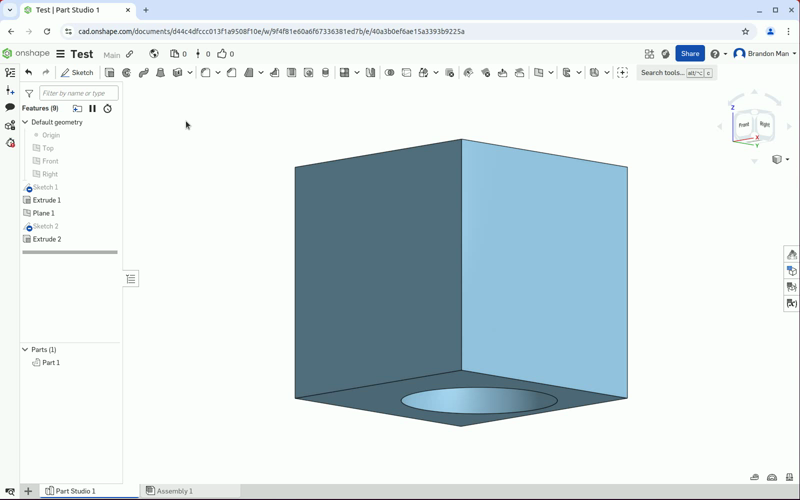
key(down, 3)
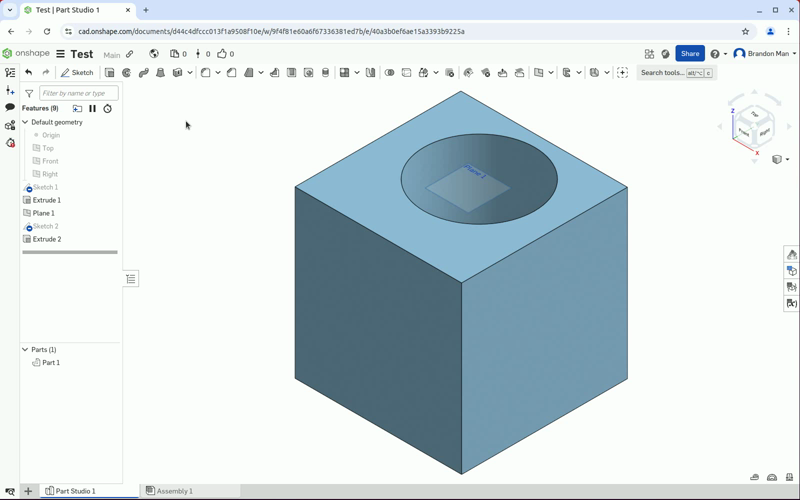
mouse_move(73, 189)
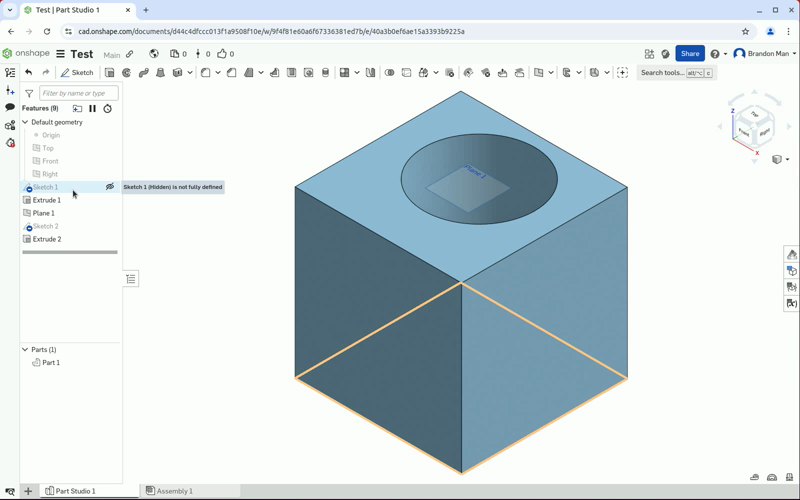
click(73, 189)